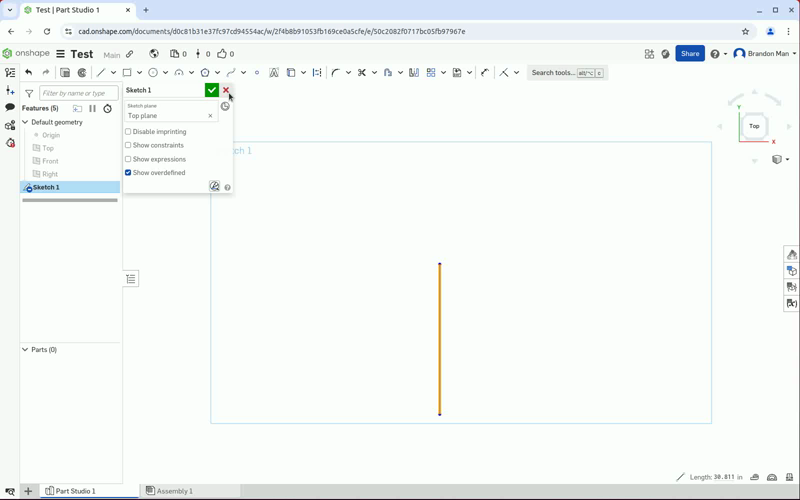
key(shift+h)
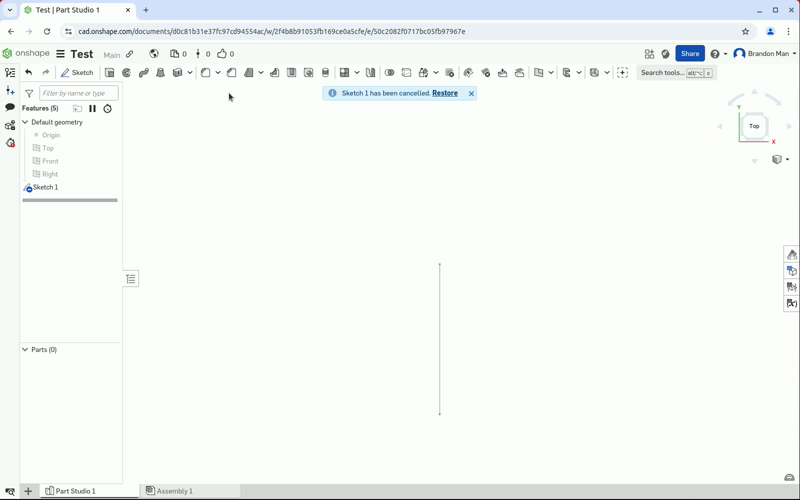
key(shift+s)
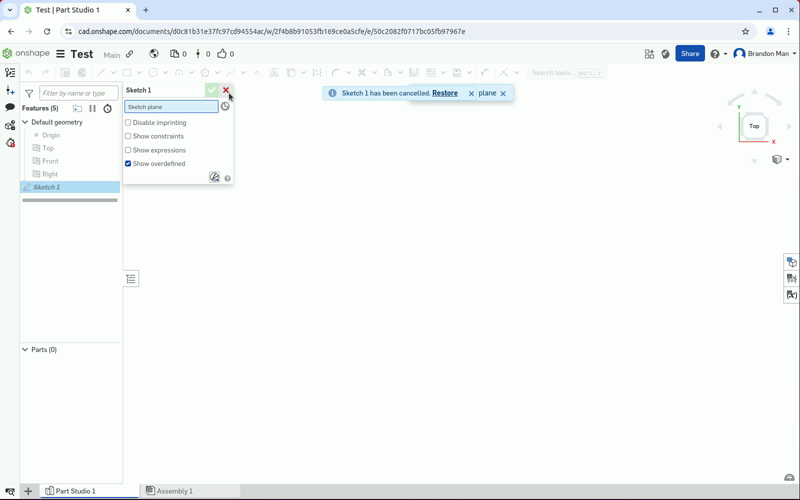
mouse_move(73, 150)
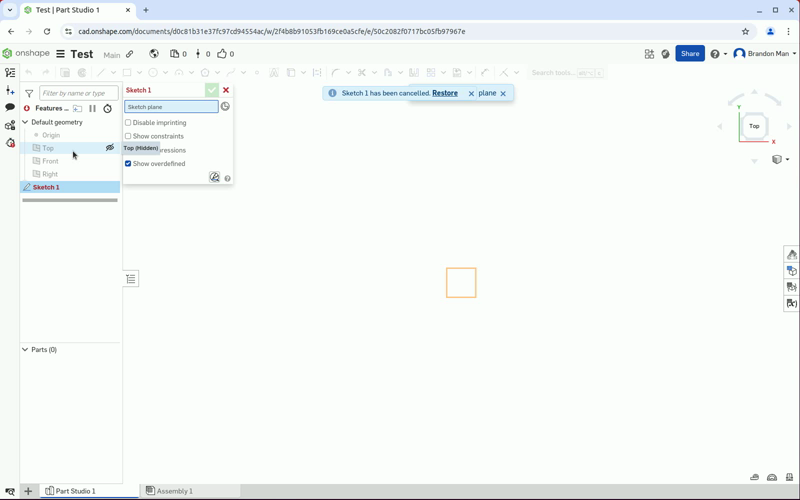
click(73, 150)
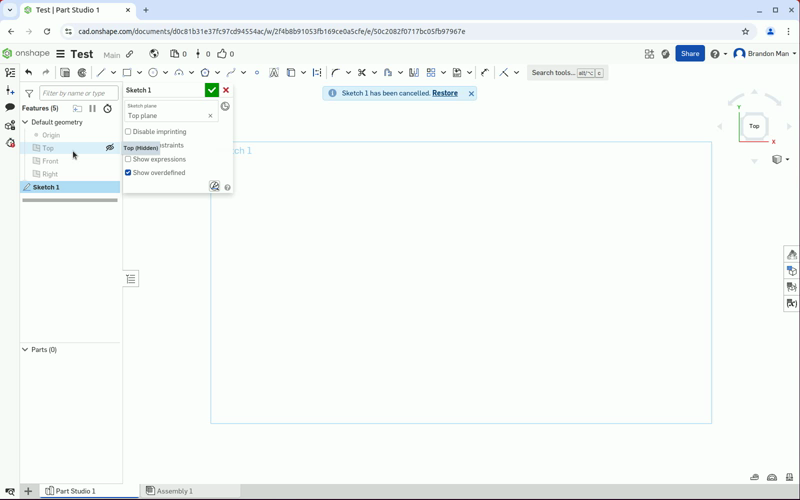
mouse_move(73, 352)
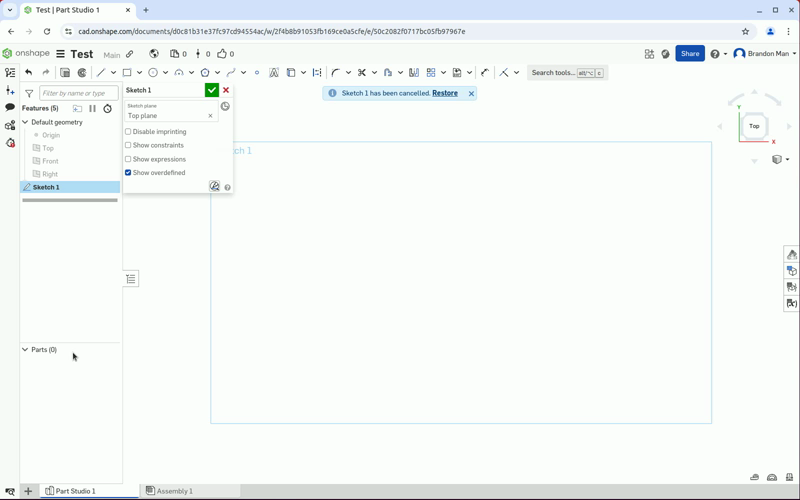
key(y)
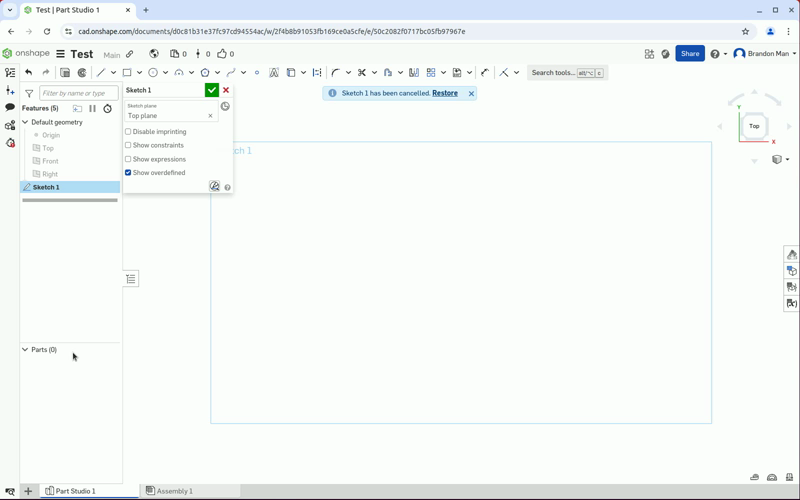
key(l)
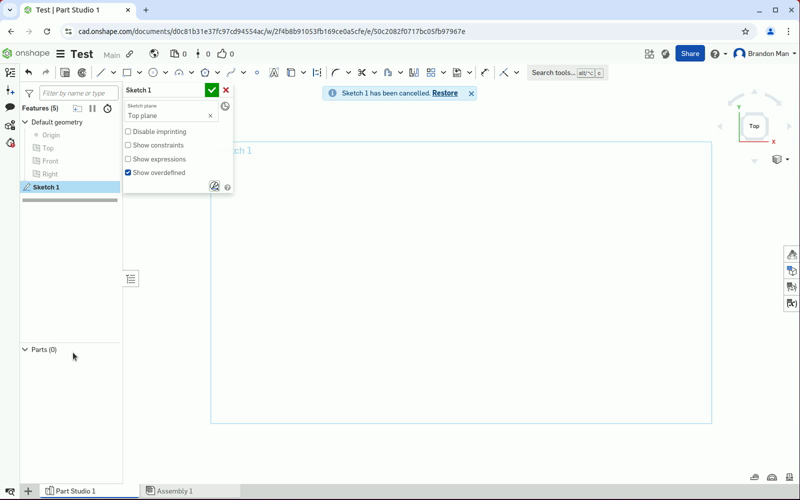
key_down(shift)
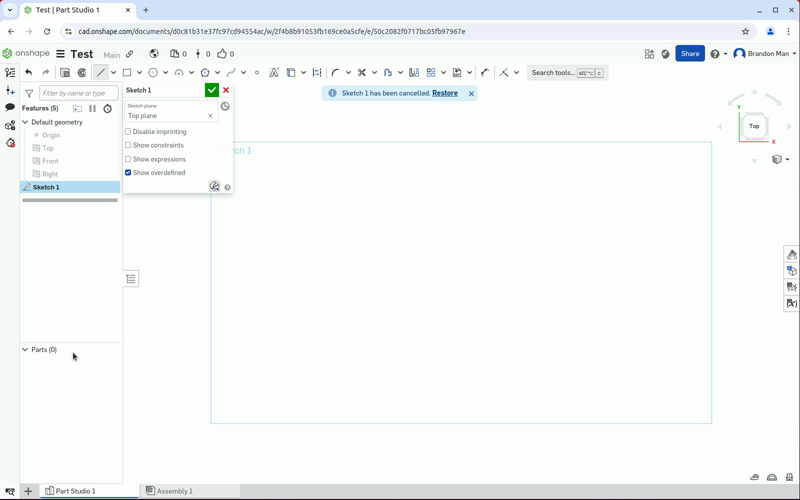
mouse_move(445, 376)
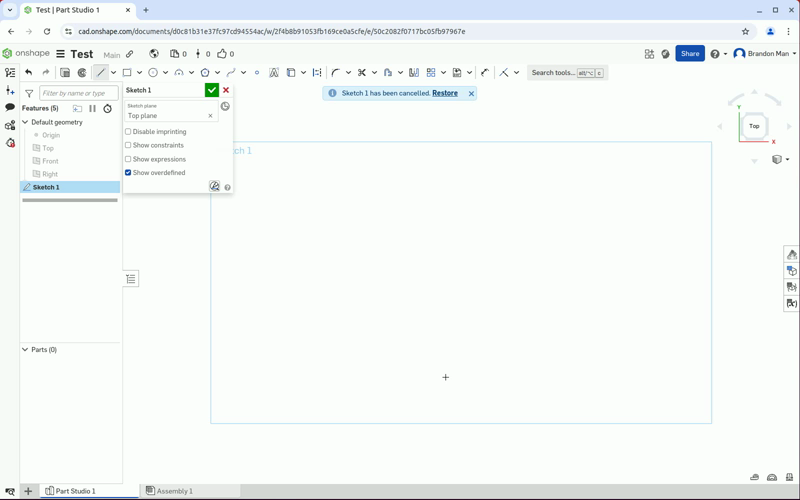
click(445, 376)
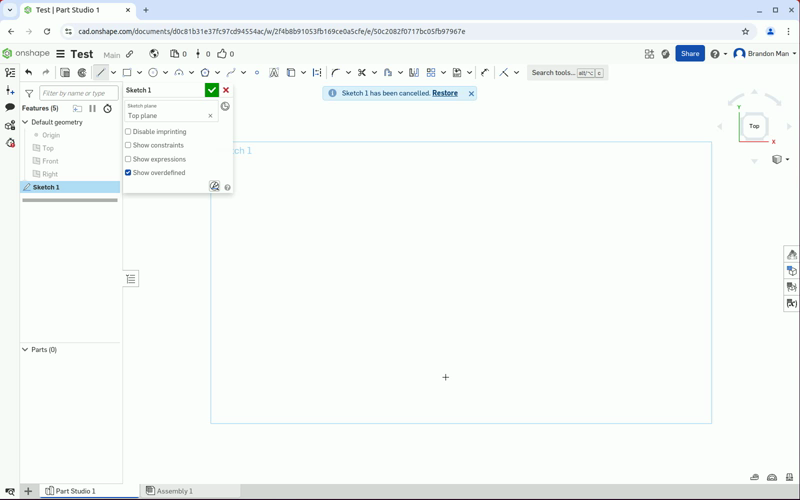
key_up(shift)
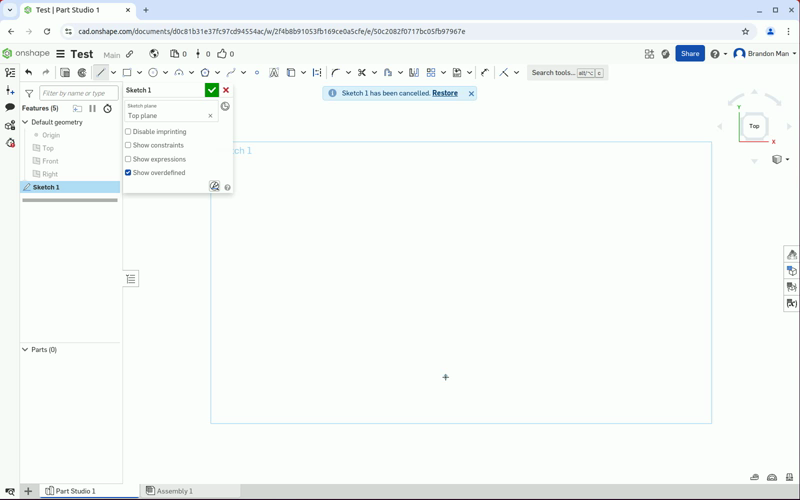
key_down(shift)
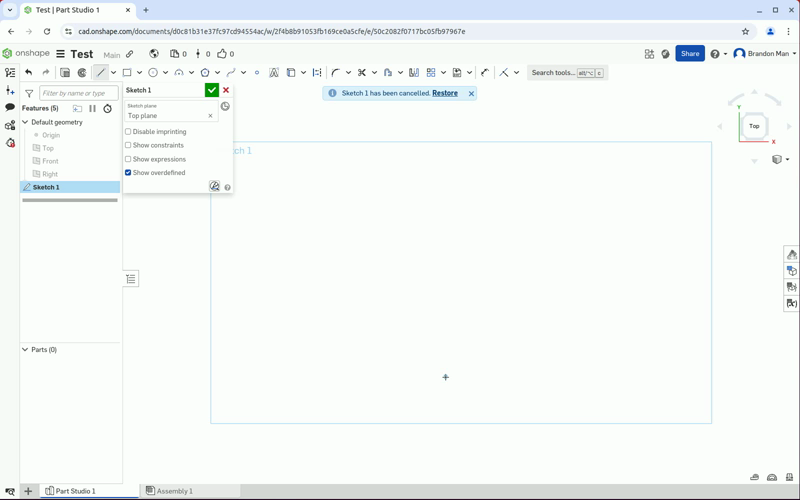
mouse_move(475, 376)
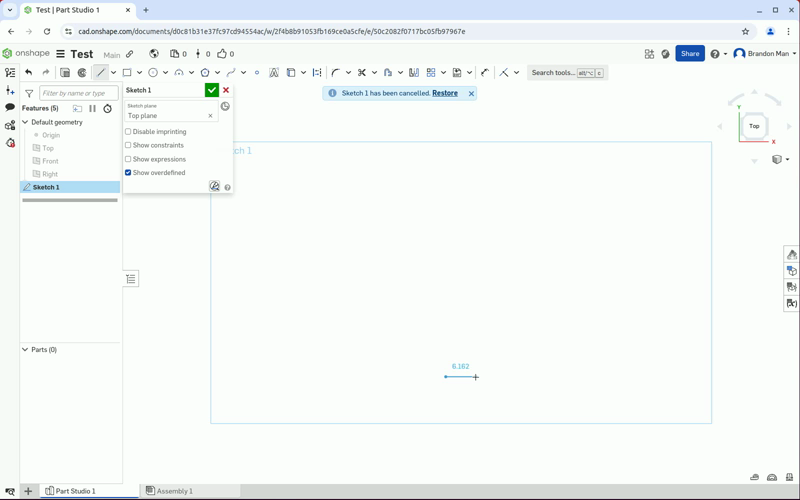
mouse_move(477, 376)
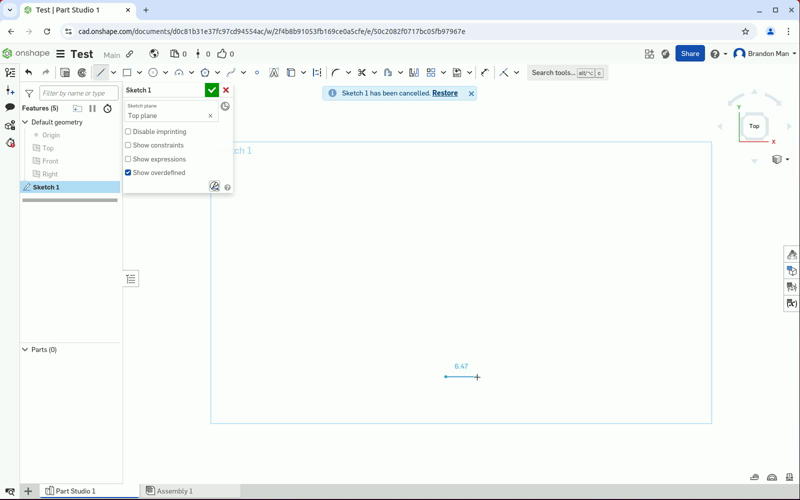
click(477, 376)
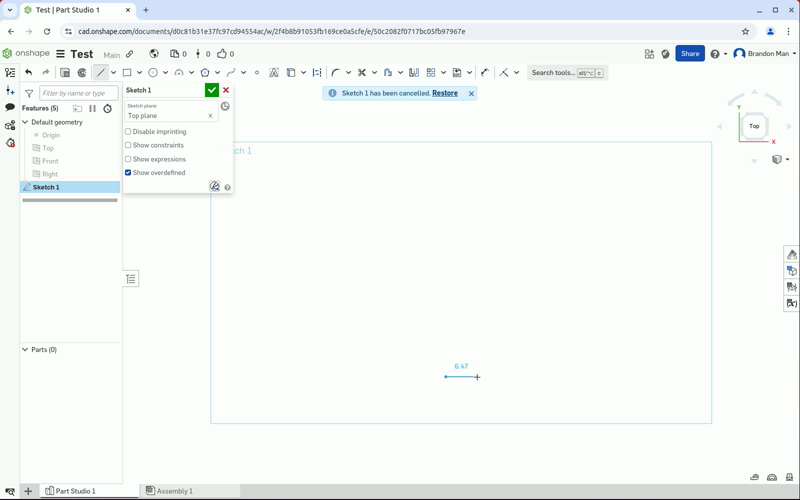
key_up(shift)
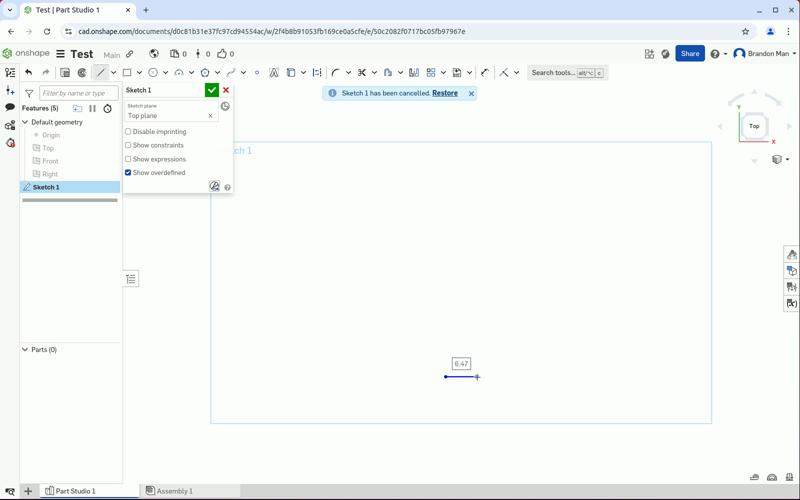
key_down(shift)
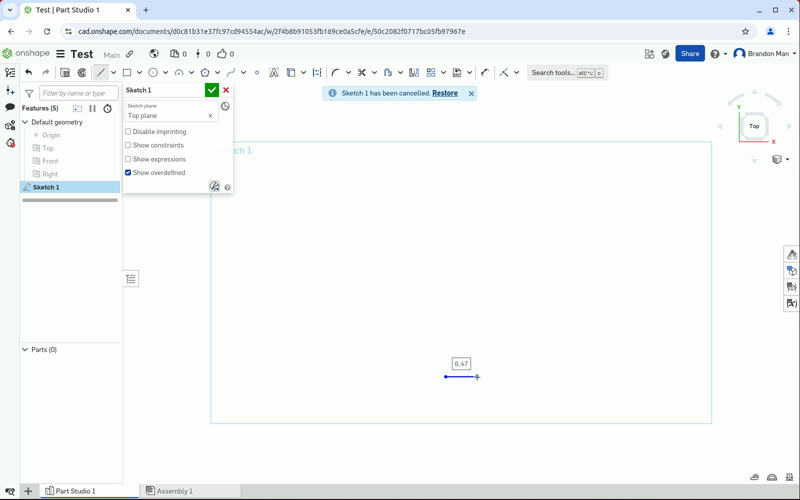
mouse_move(477, 311)
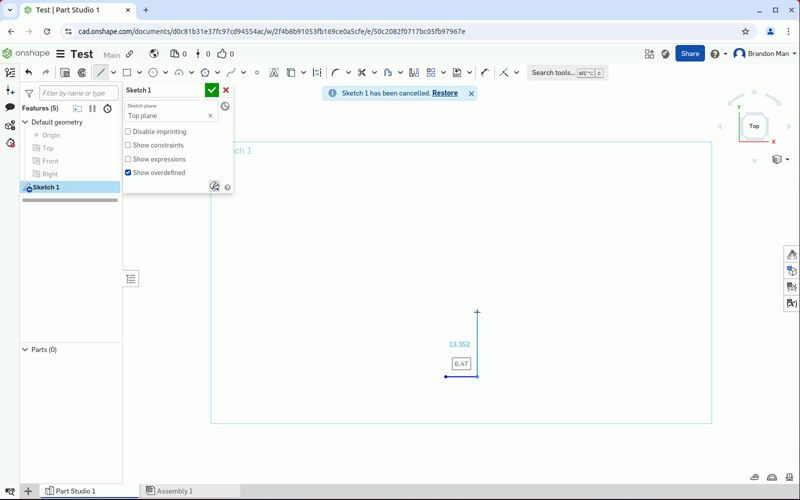
click(477, 311)
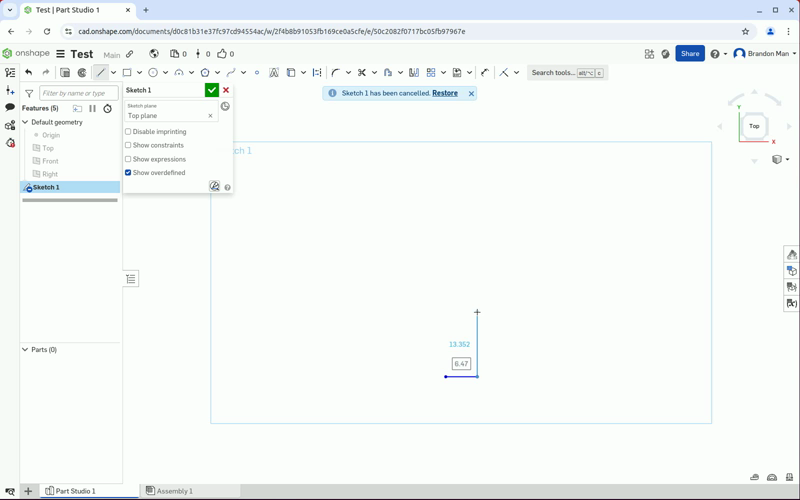
key_up(shift)
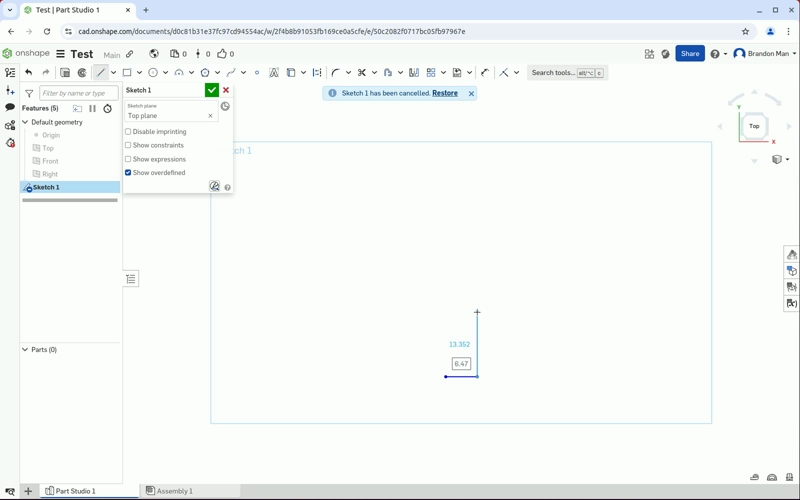
key_down(shift)
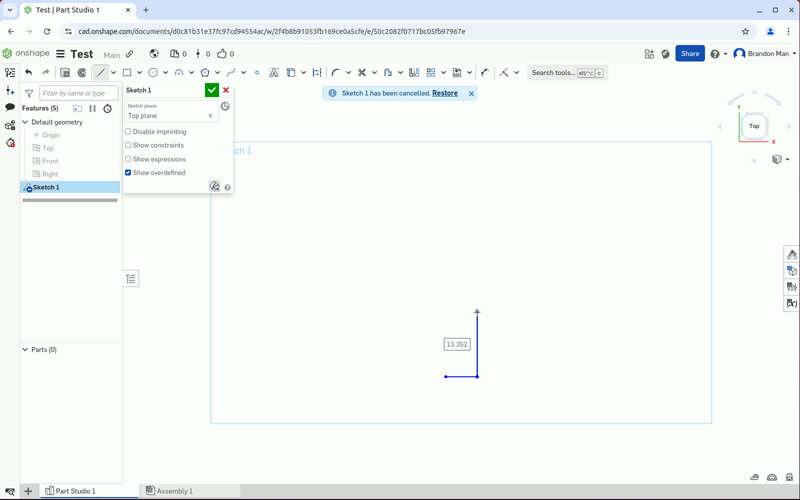
mouse_move(507, 311)
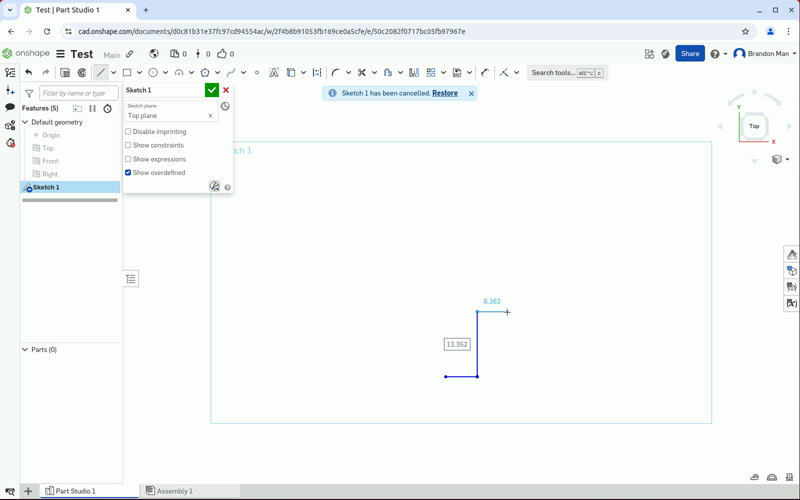
mouse_move(445, 311)
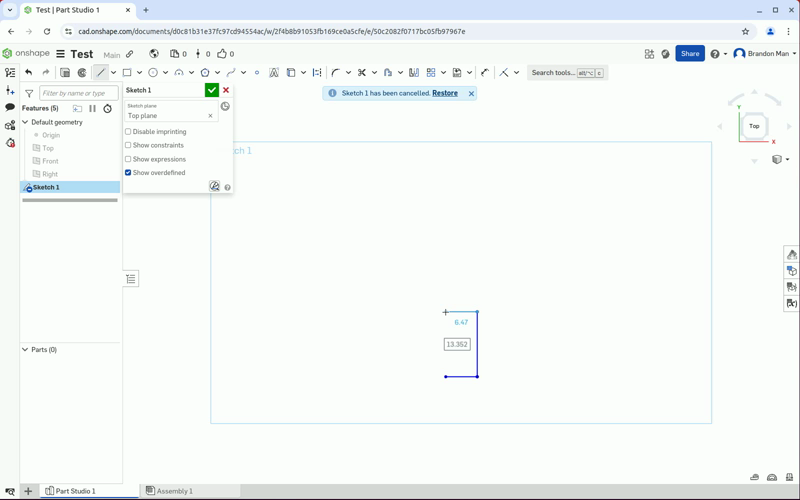
click(445, 311)
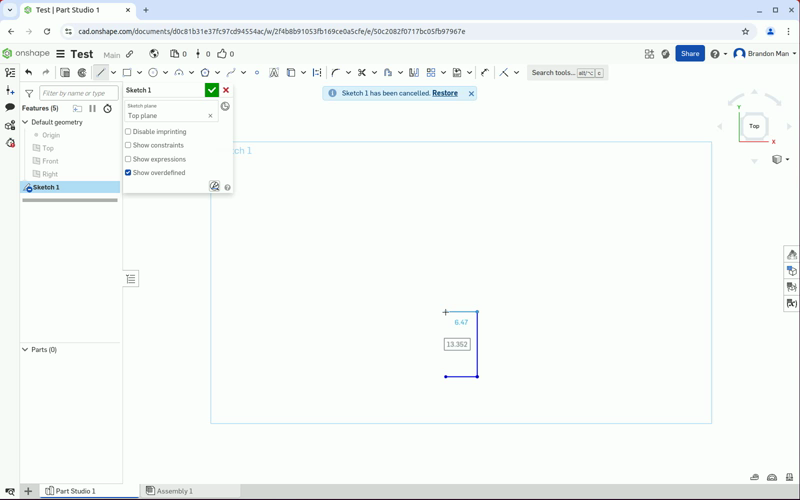
key_up(shift)
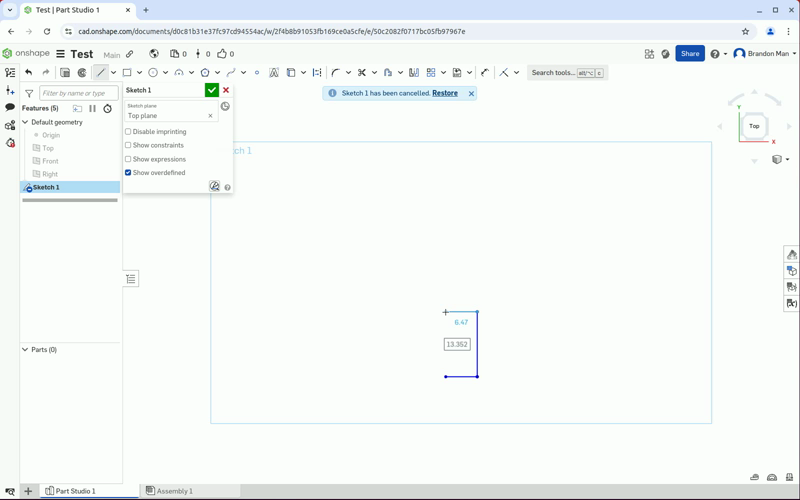
key_down(shift)
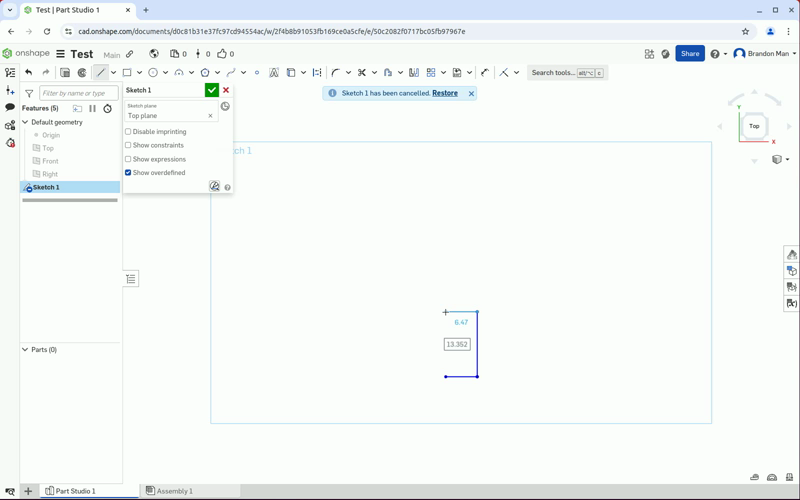
mouse_move(445, 376)
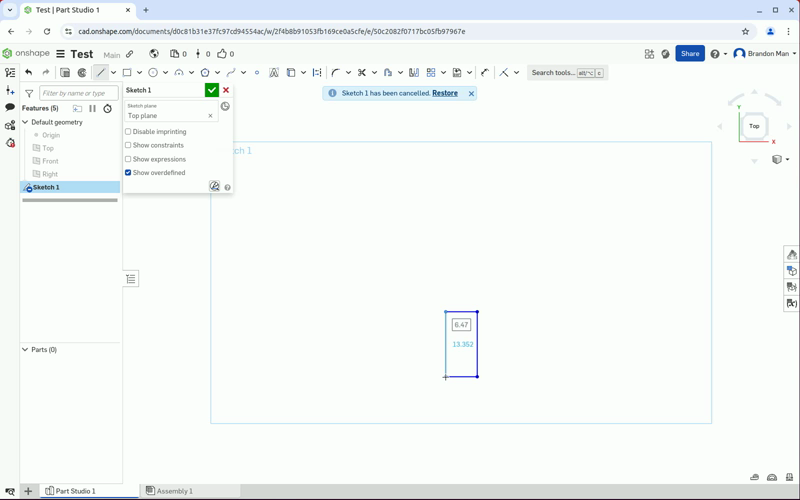
key_up(shift)
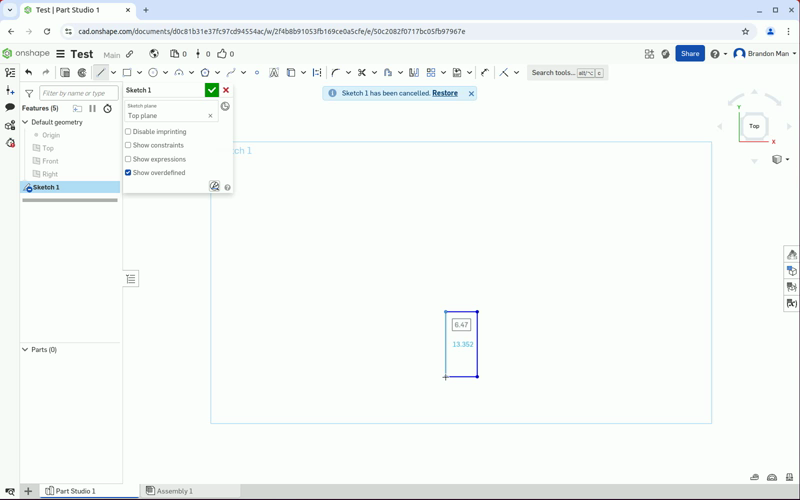
click(445, 376)
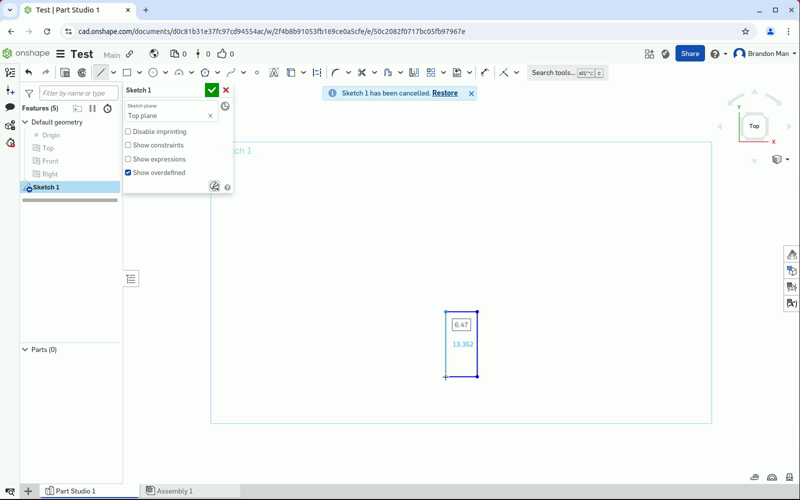
key(esc)
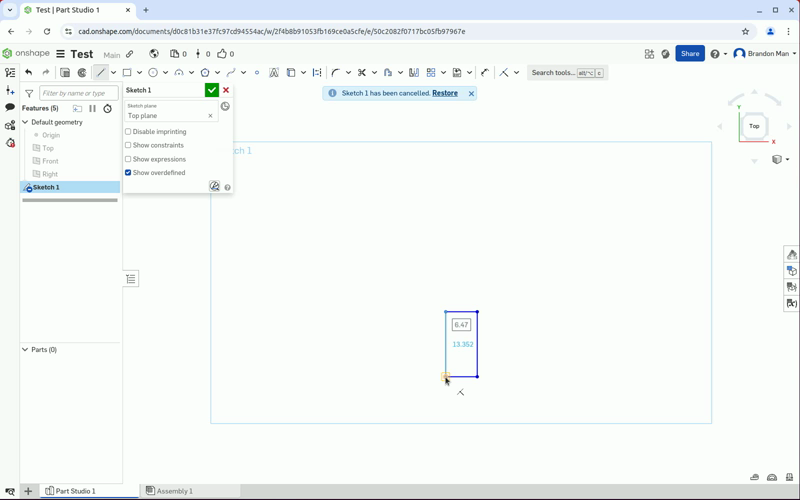
mouse_move(469, 362)
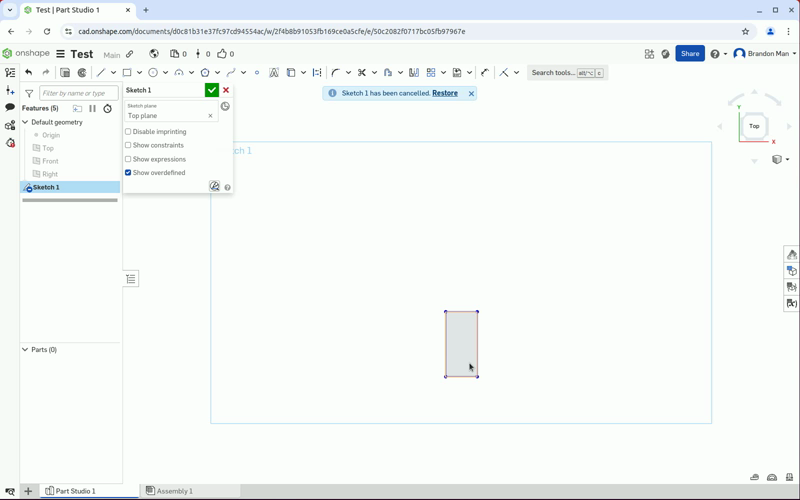
click(469, 362)
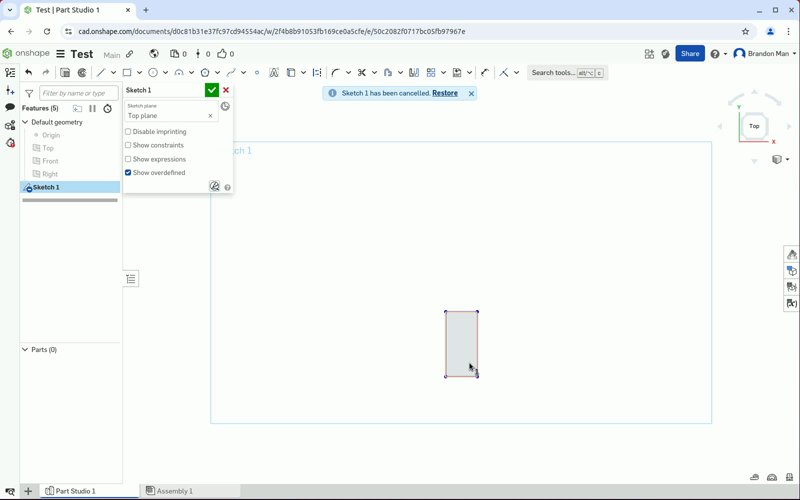
mouse_move(73, 352)
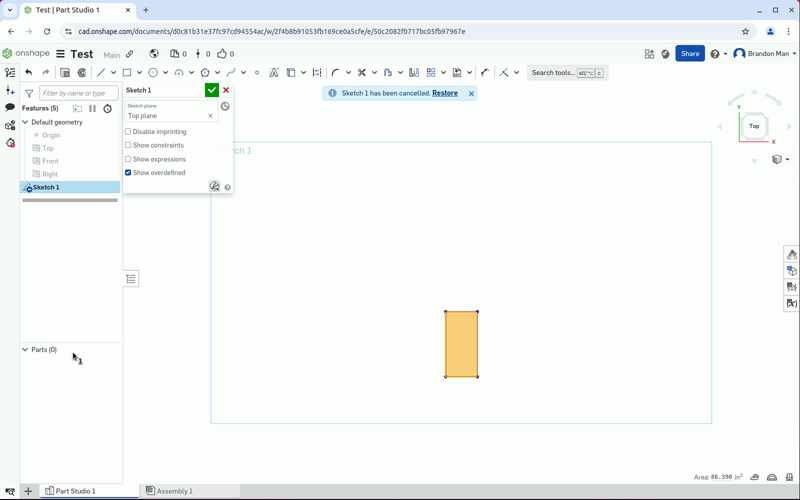
key(shift+y)
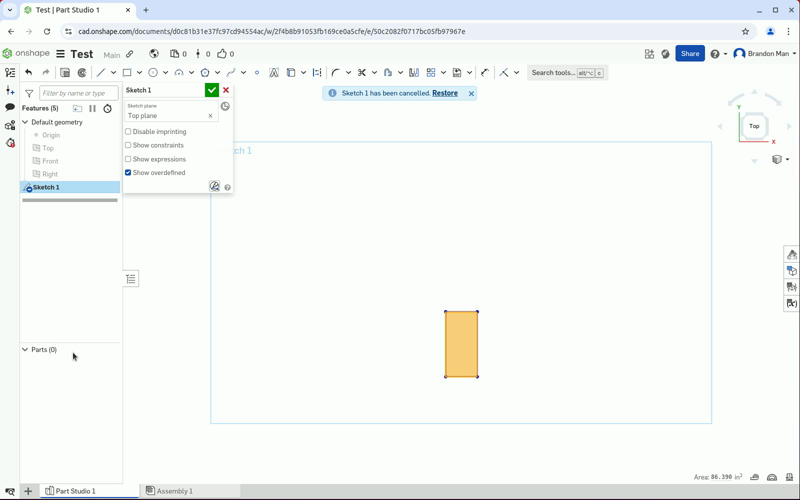
key(shift+e)
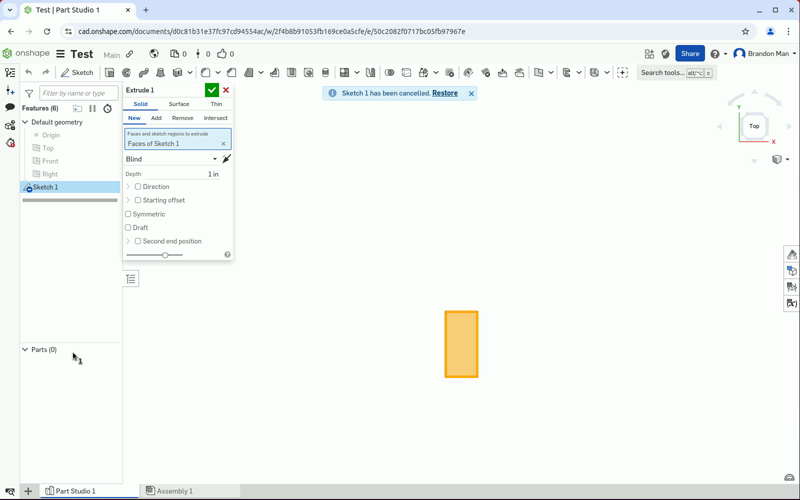
mouse_move(143, 106)
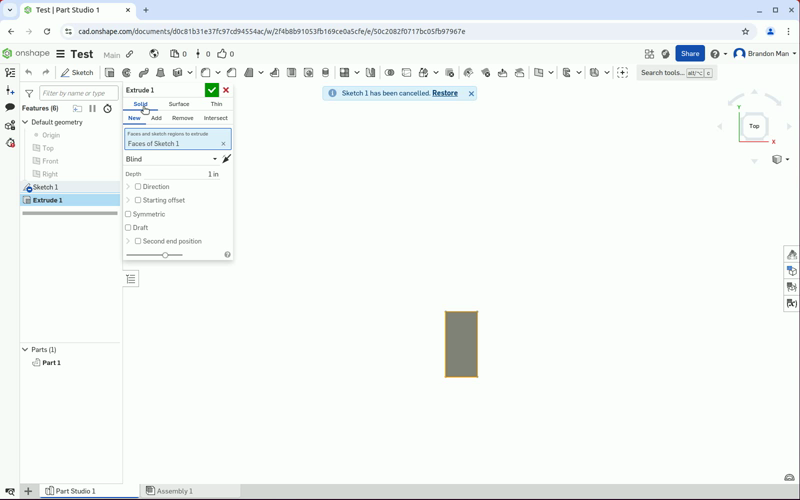
click(143, 106)
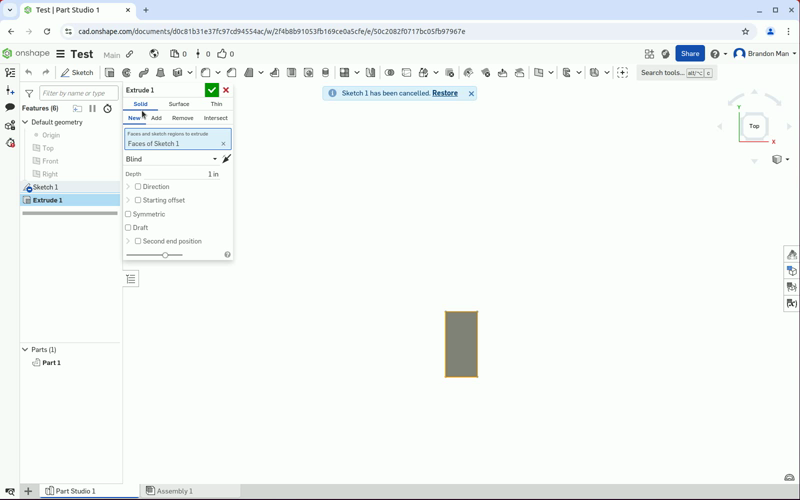
mouse_move(137, 120)
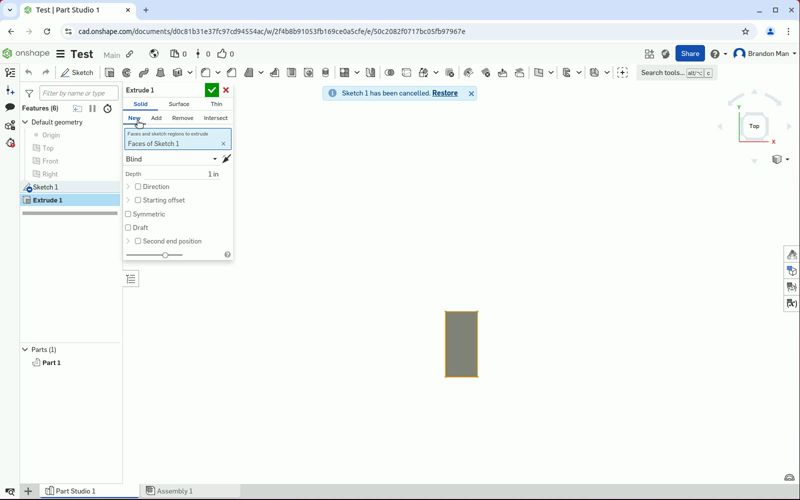
click(137, 120)
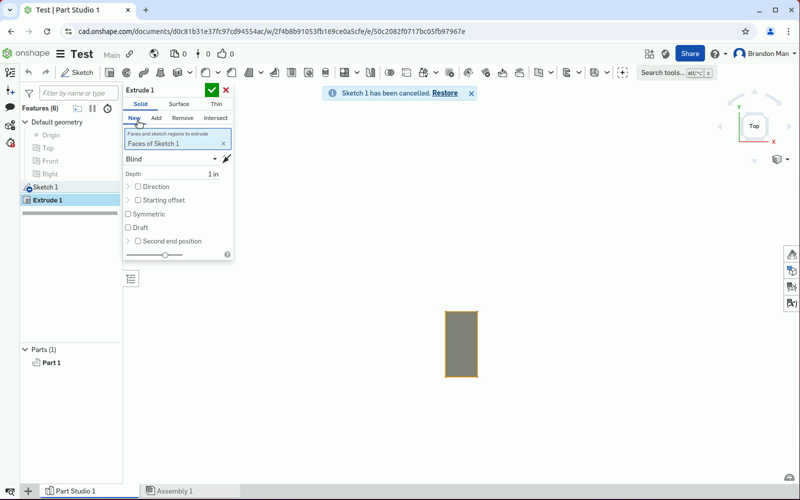
key(tab, 4)
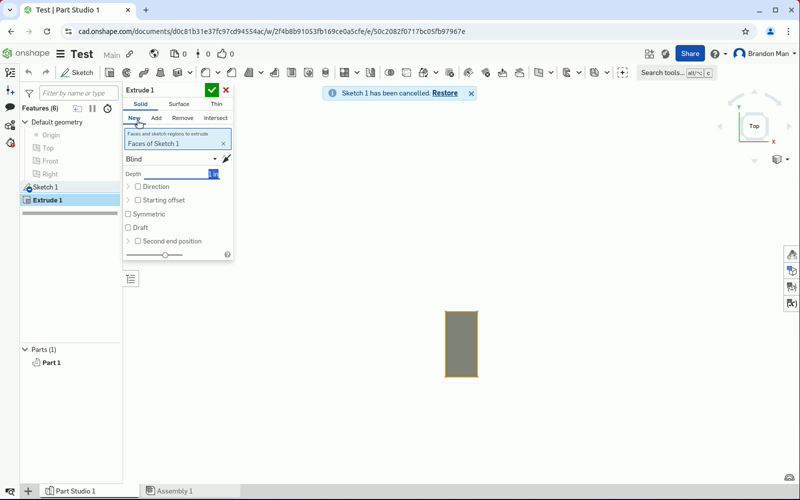
text(15.165)
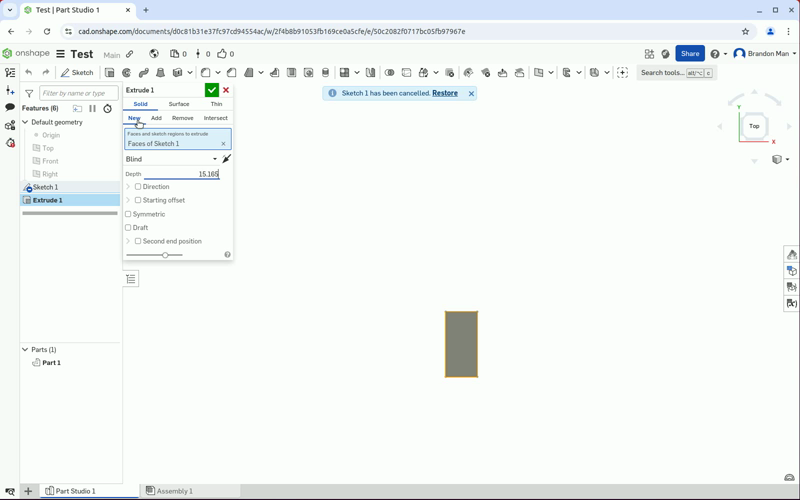
key(enter)
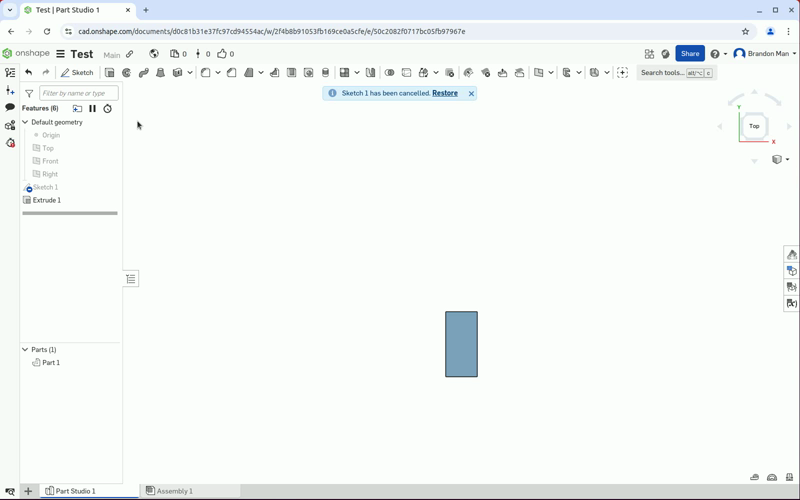
key(shift+h)
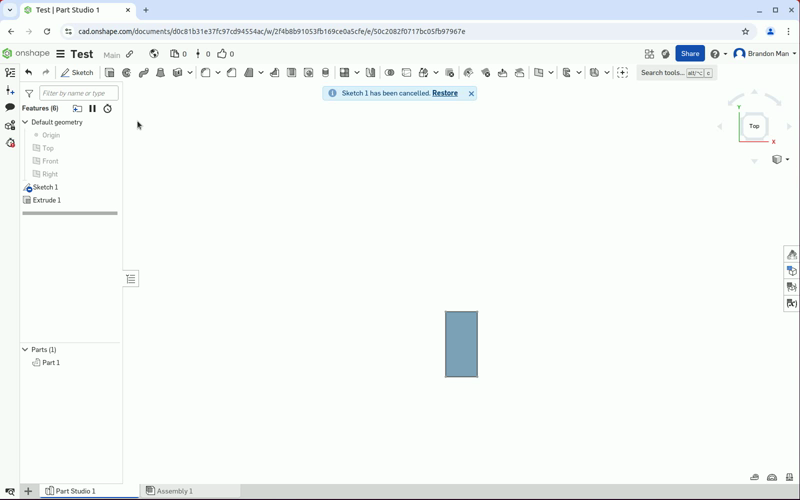
key(shift+h)
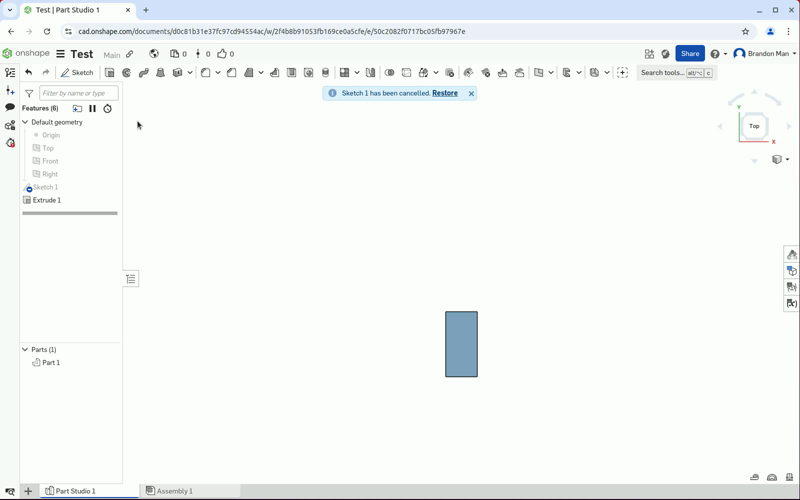
mouse_move(73, 189)
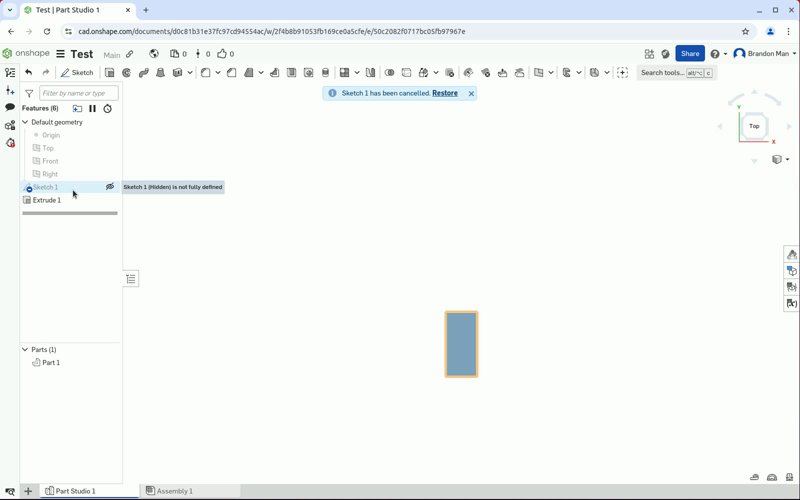
click(73, 189)
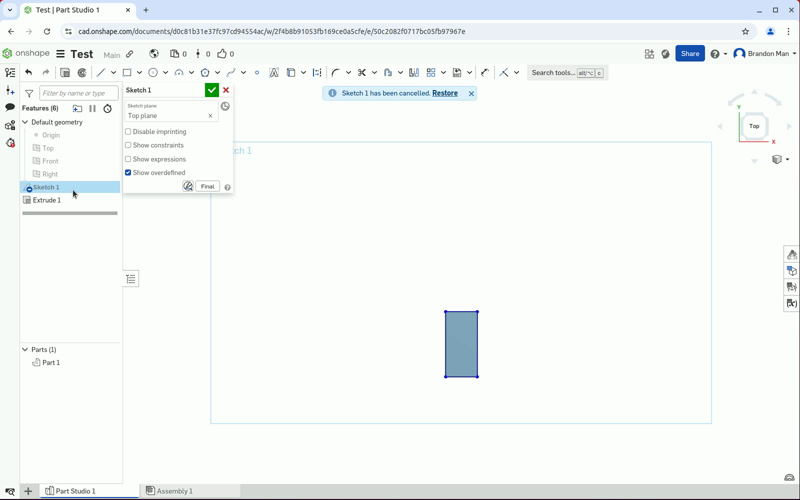
mouse_move(229, 92)
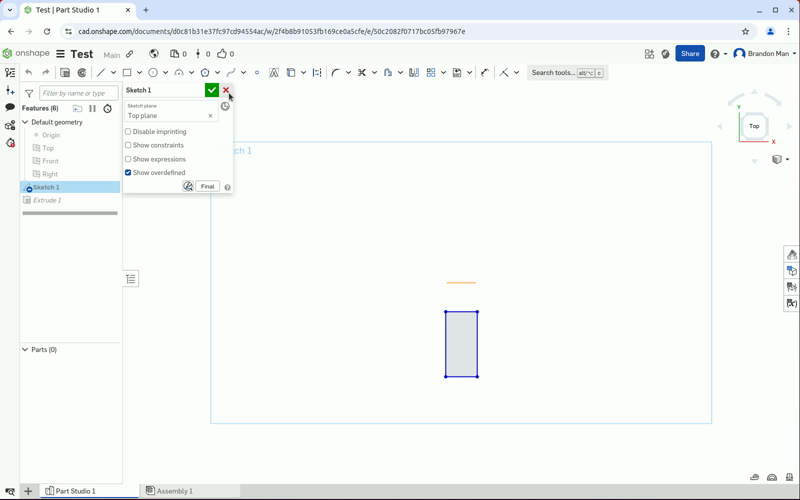
click(229, 92)
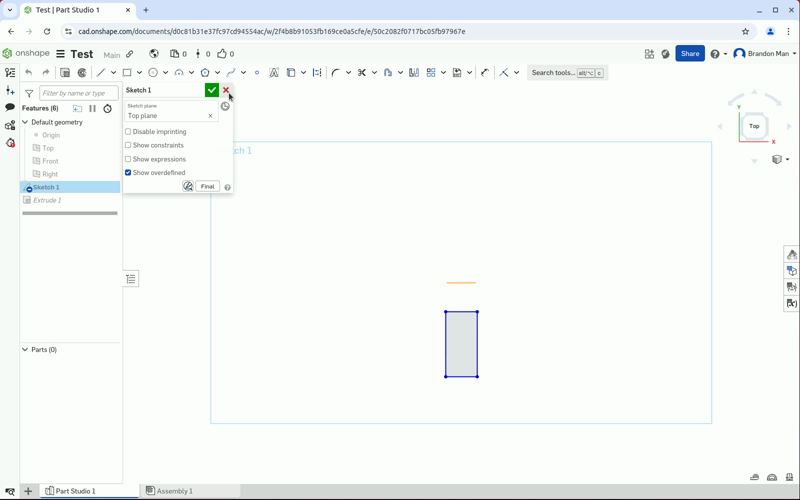
key(shift+s)
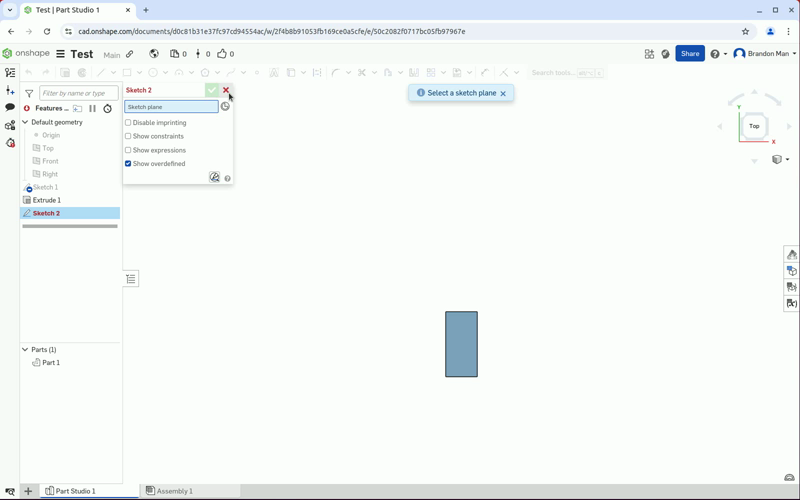
mouse_move(73, 150)
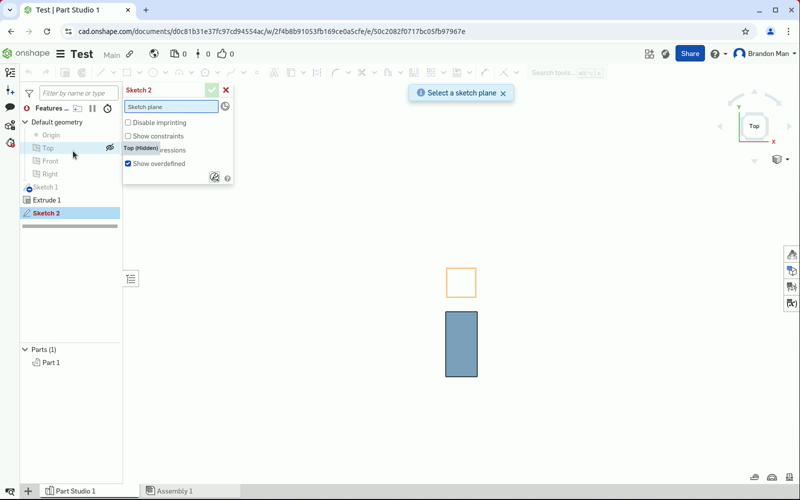
click(73, 150)
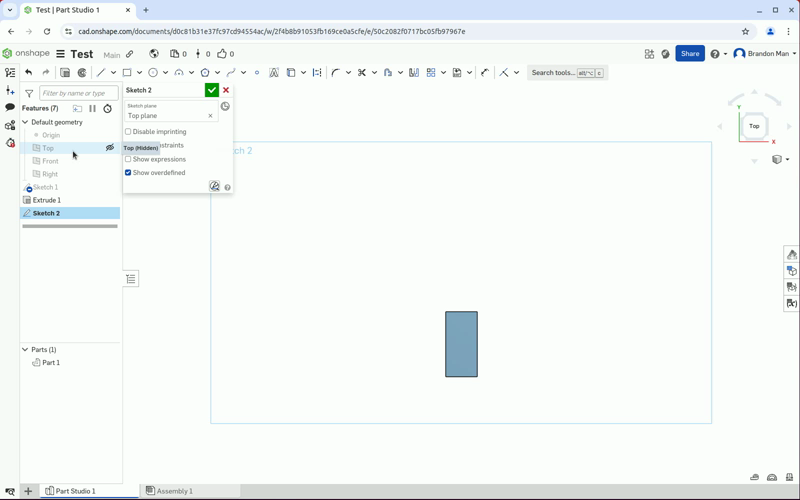
mouse_move(73, 352)
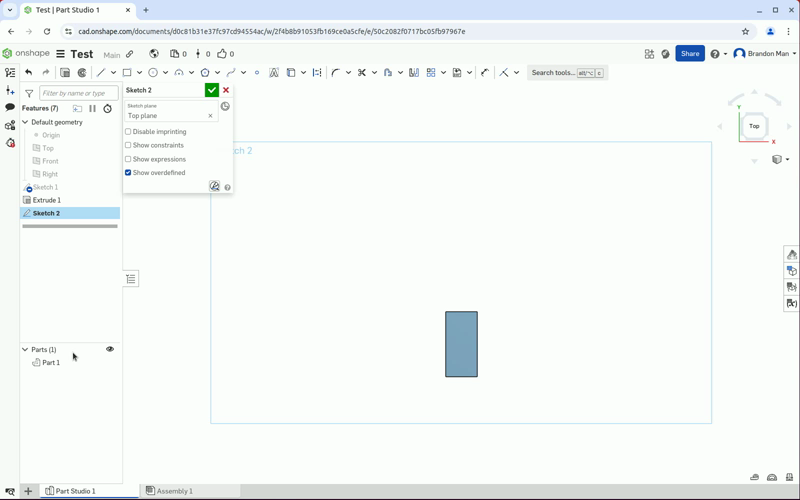
key(y)
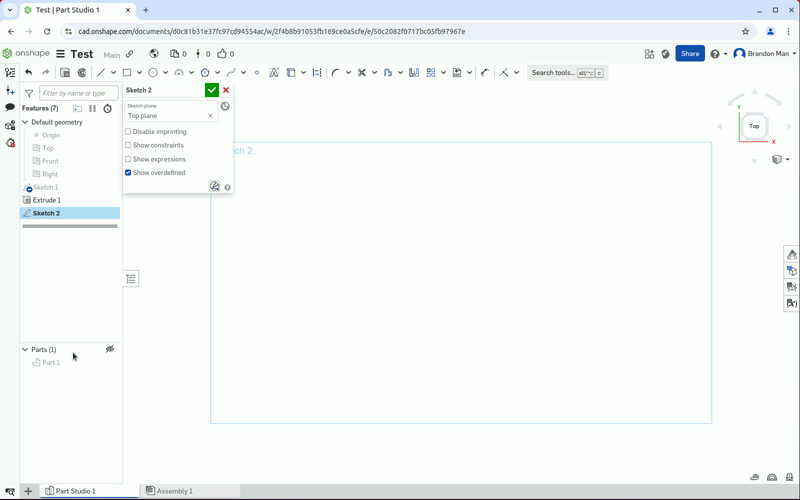
key(l)
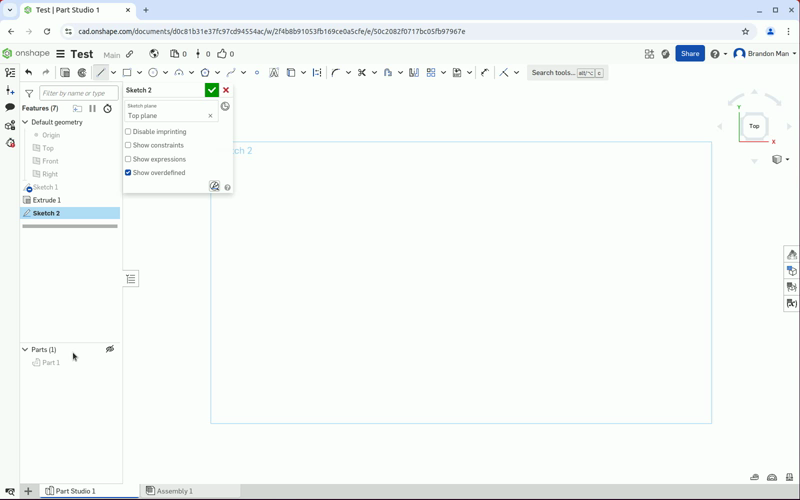
key_down(shift)
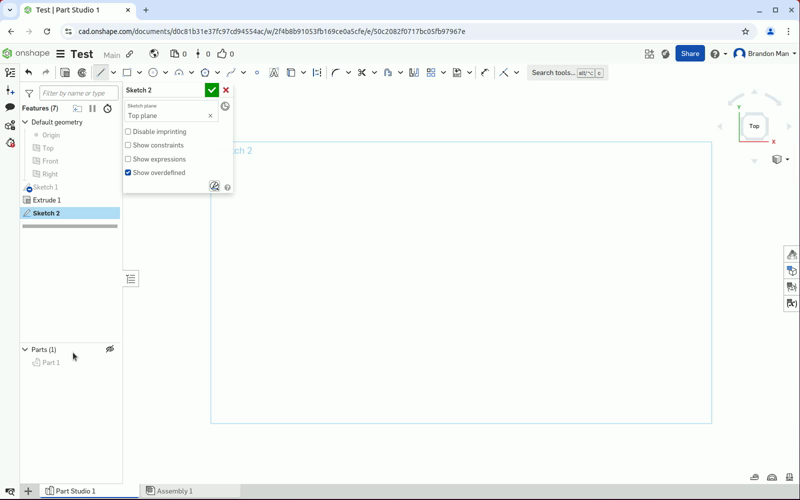
mouse_move(348, 383)
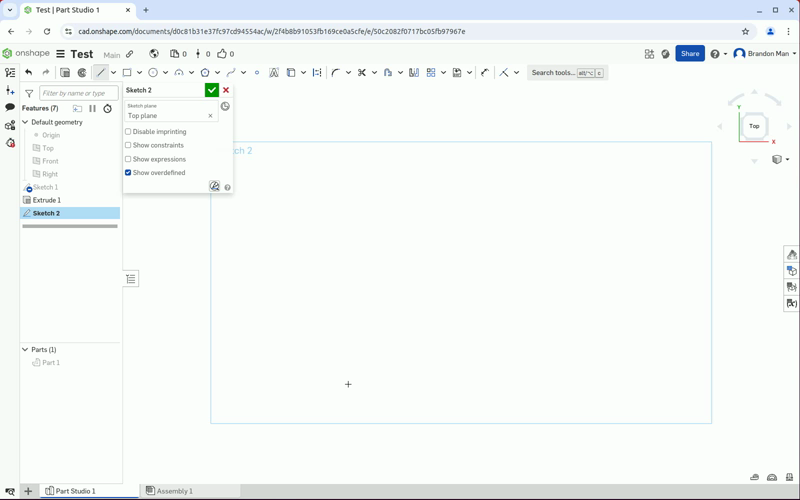
click(348, 383)
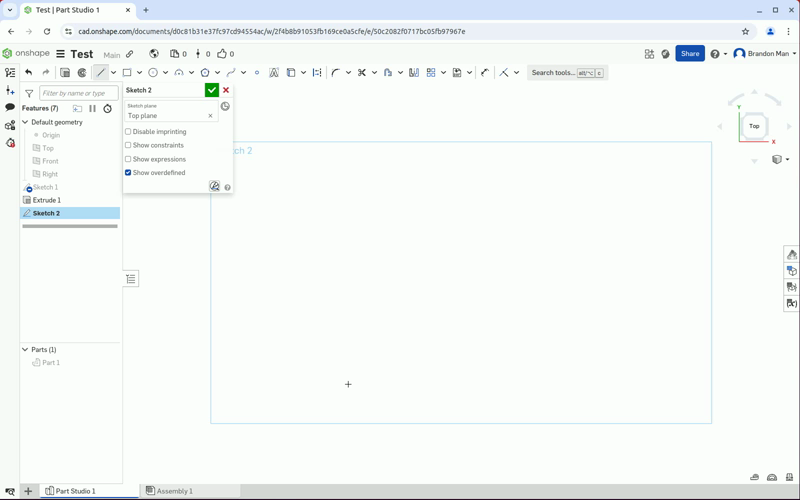
key_up(shift)
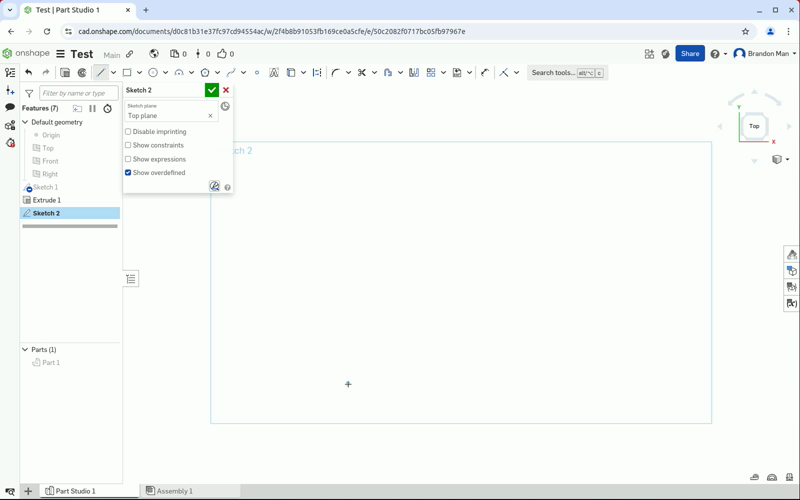
key_down(shift)
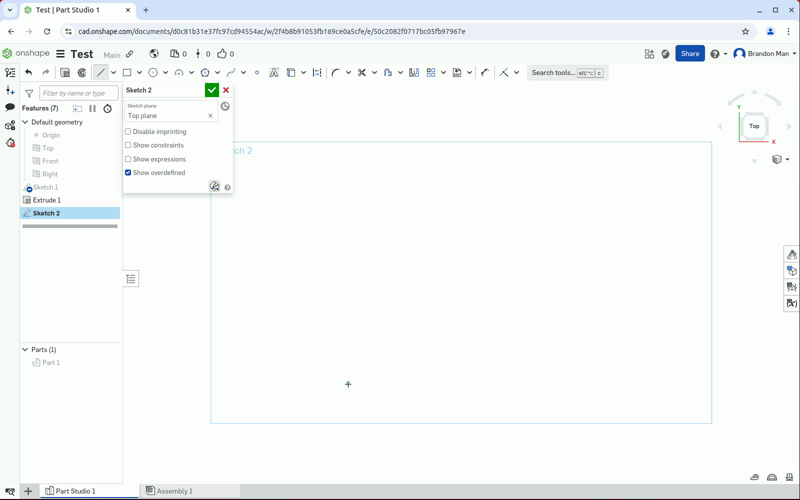
mouse_move(572, 383)
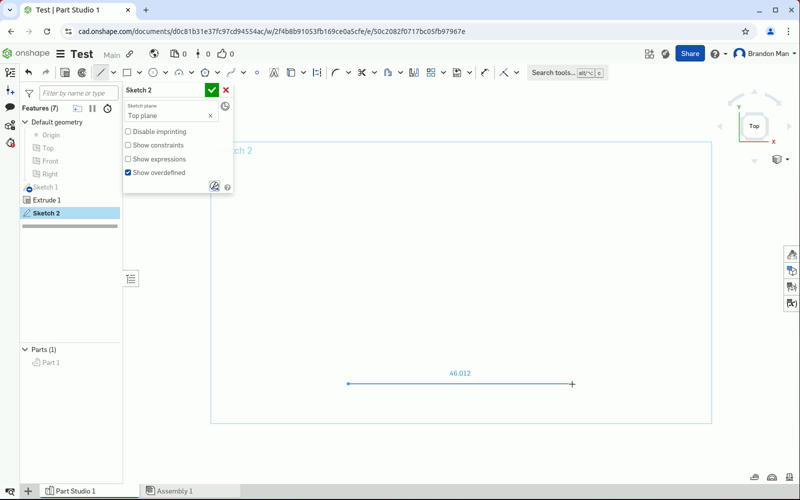
click(572, 383)
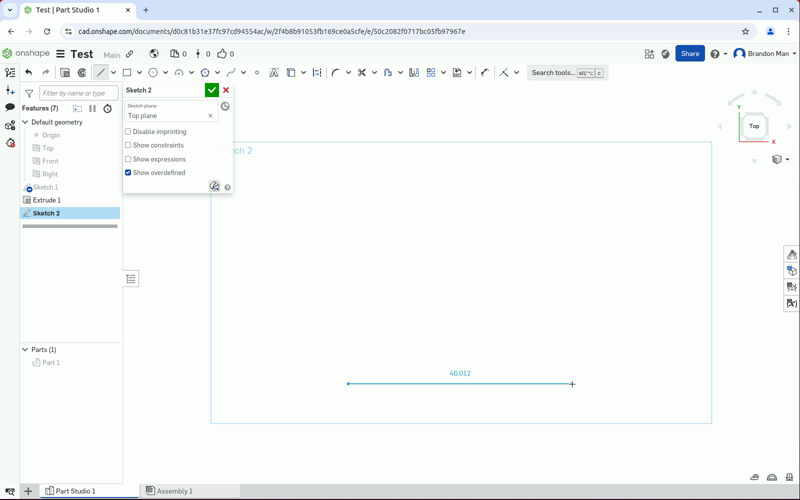
key_up(shift)
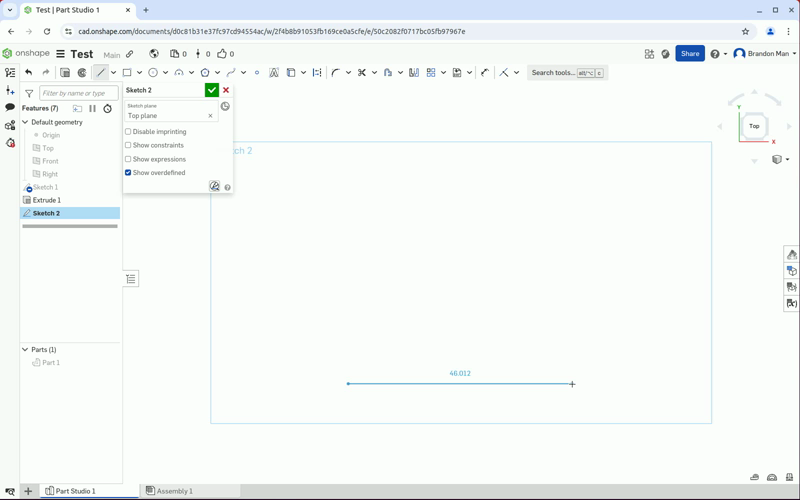
key_down(shift)
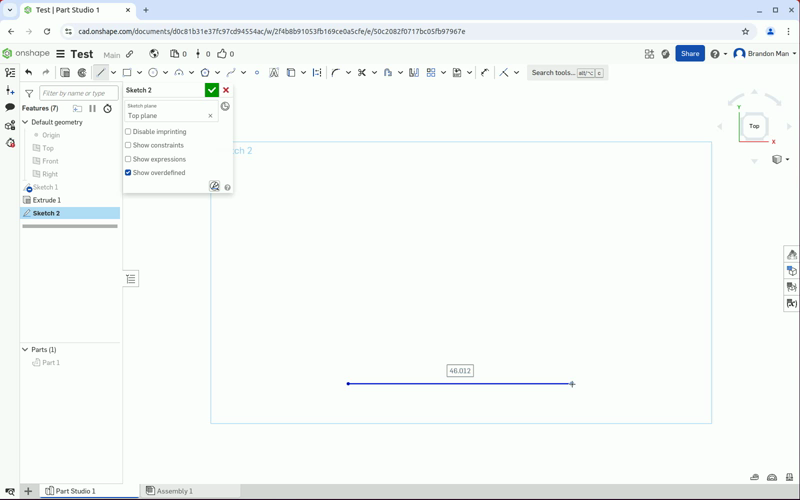
mouse_move(572, 181)
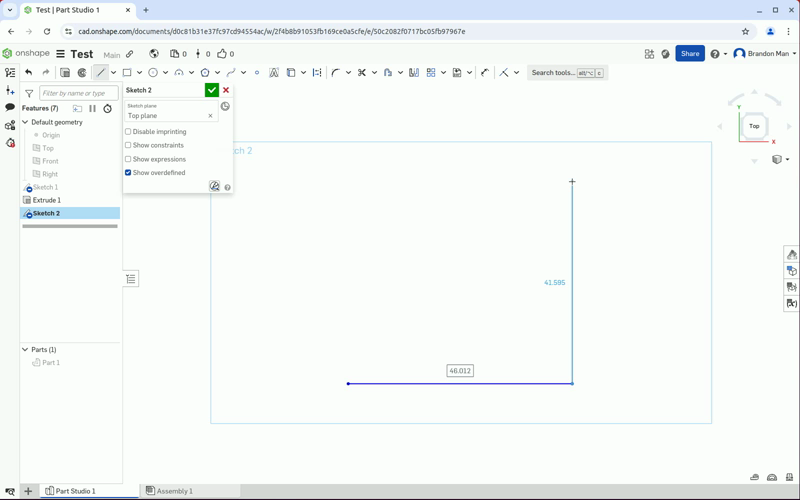
click(572, 181)
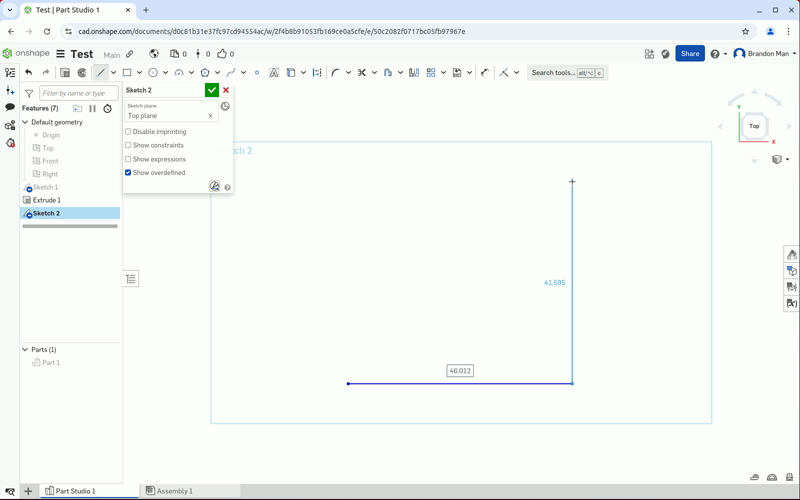
key_up(shift)
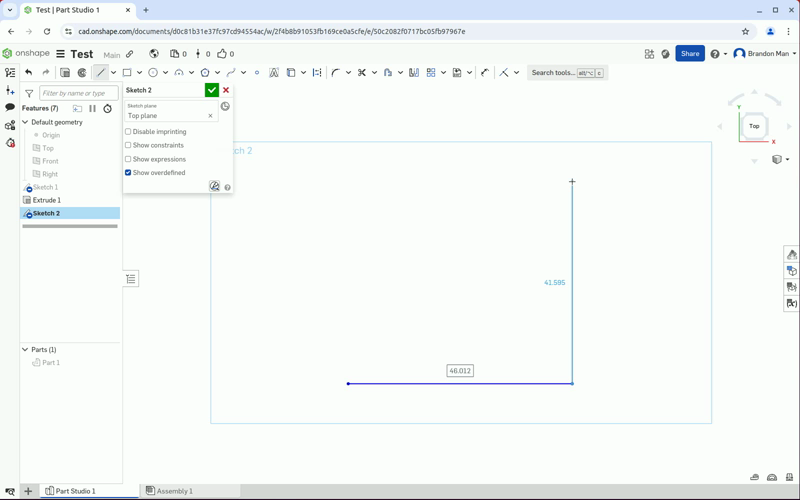
key_down(shift)
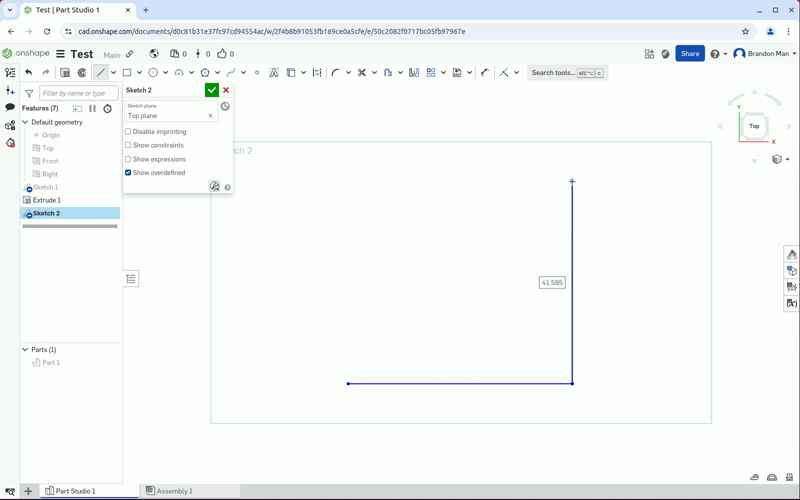
mouse_move(348, 181)
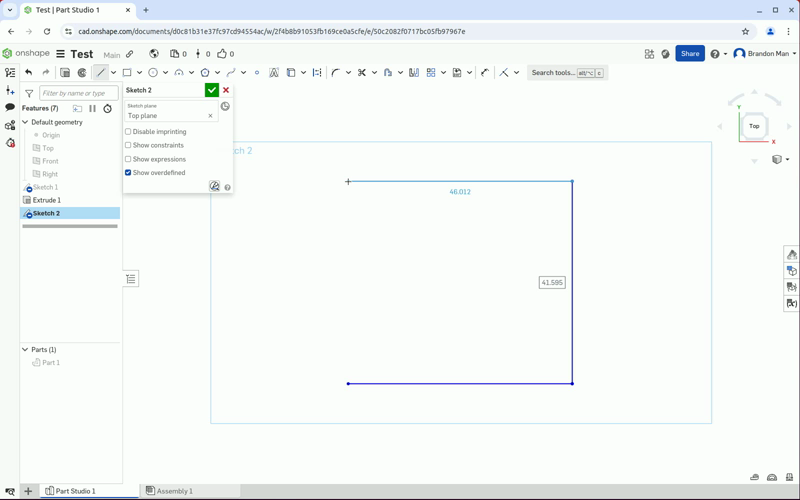
click(348, 181)
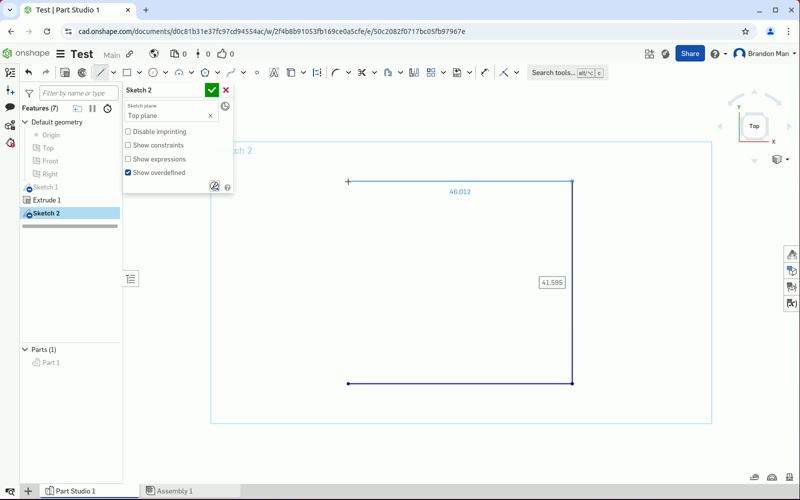
key_up(shift)
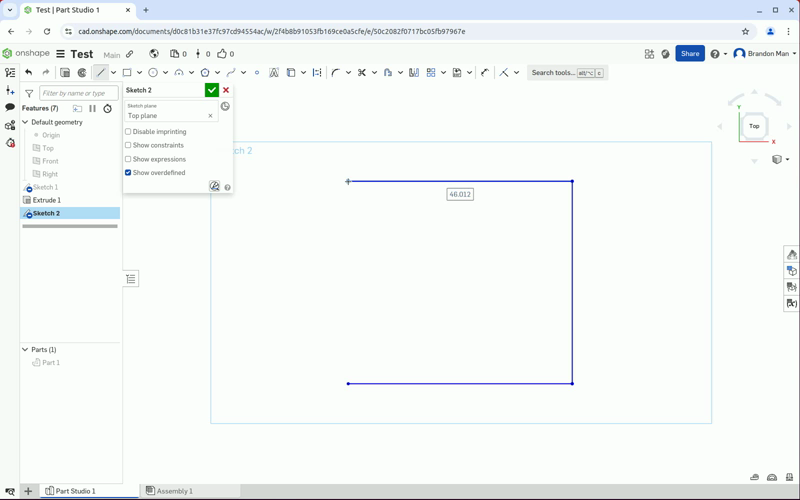
key_down(shift)
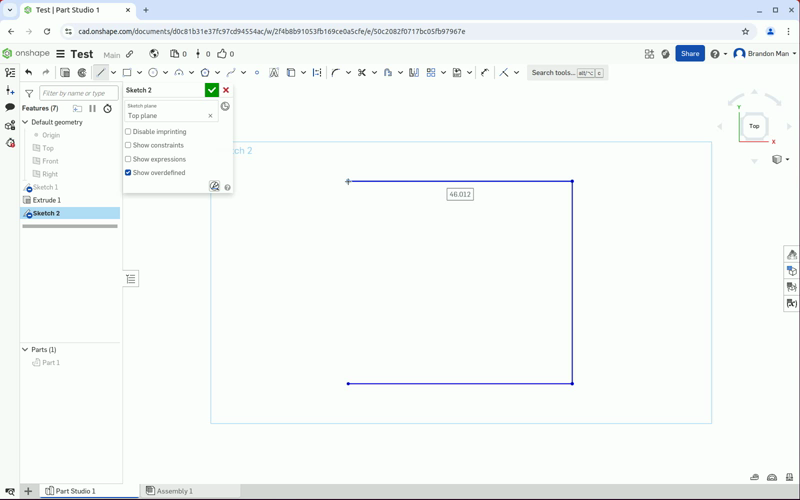
mouse_move(348, 383)
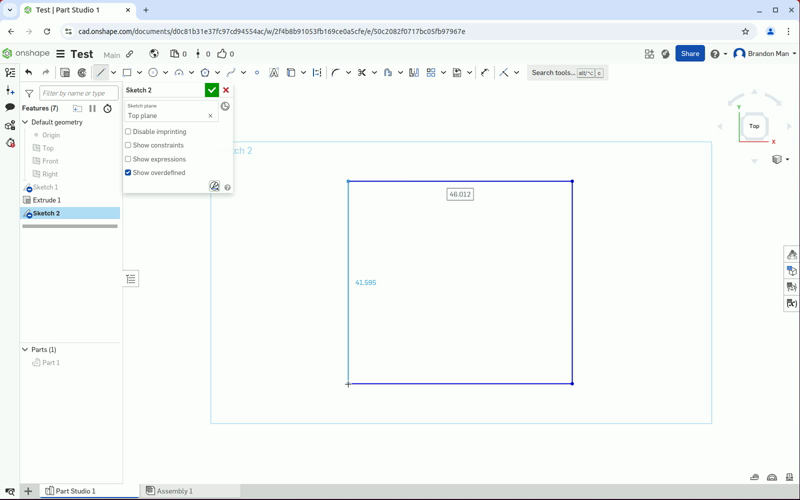
key_up(shift)
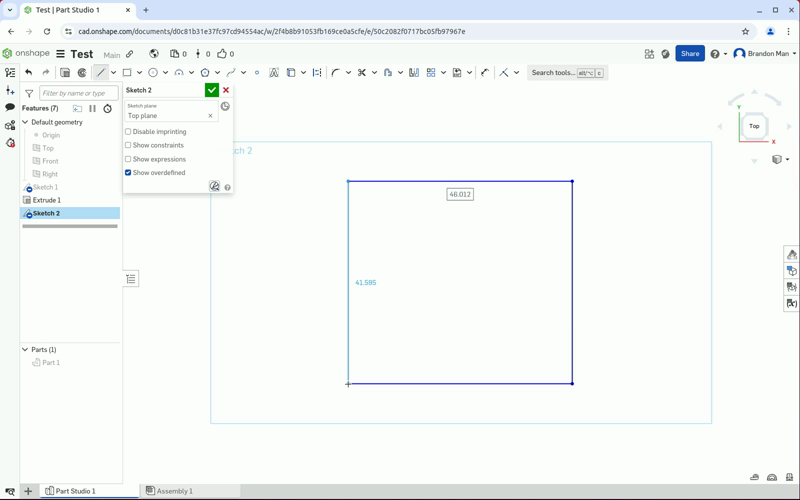
click(348, 383)
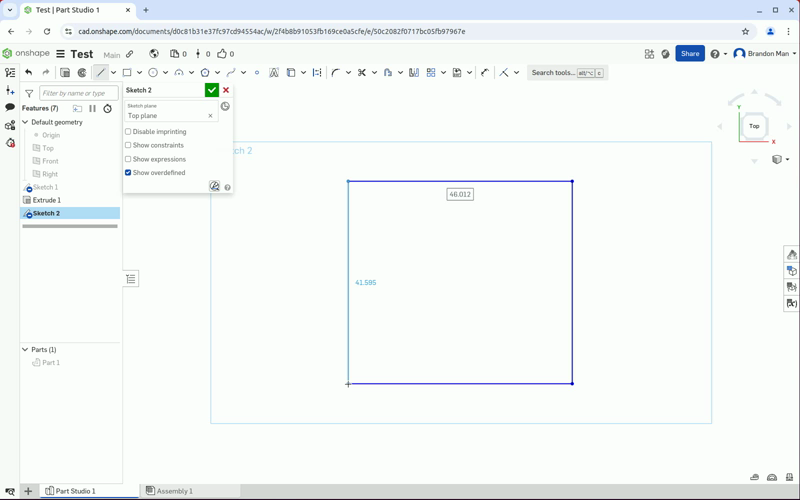
key(esc)
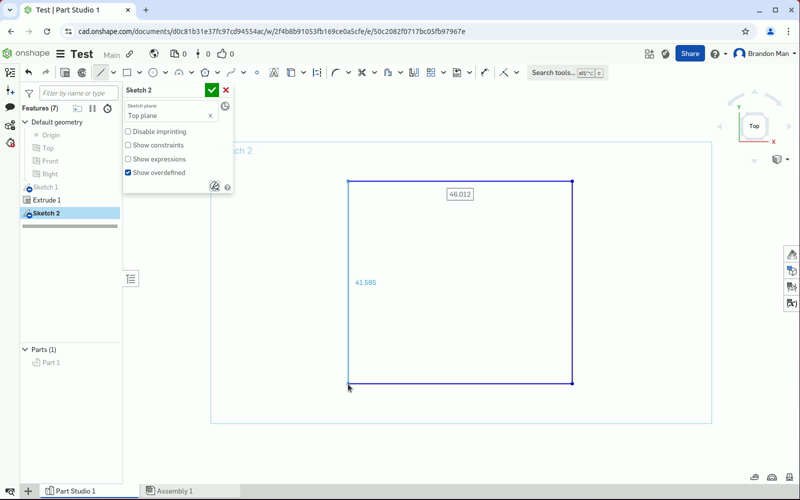
key(l)
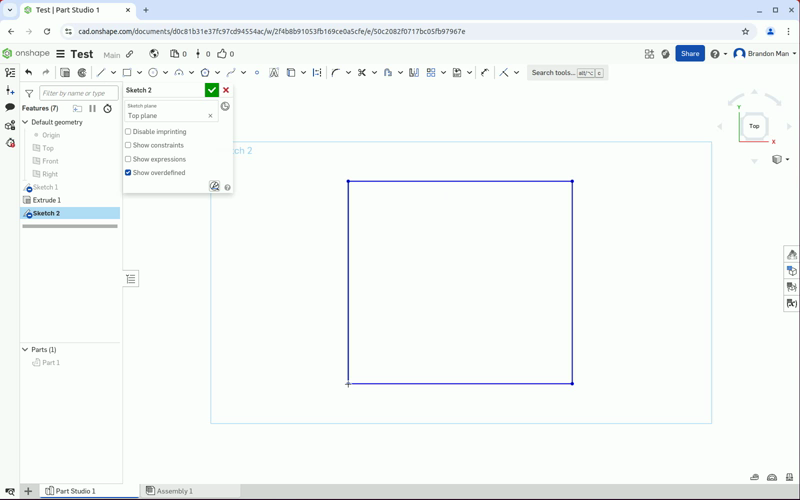
key_down(shift)
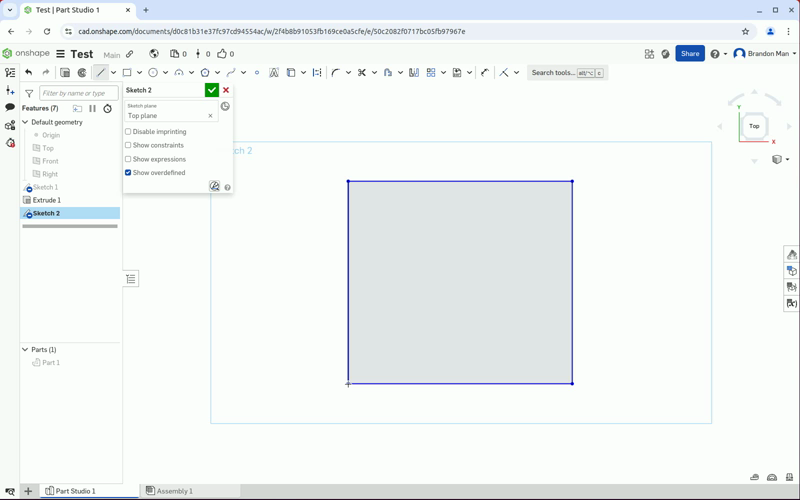
mouse_move(355, 376)
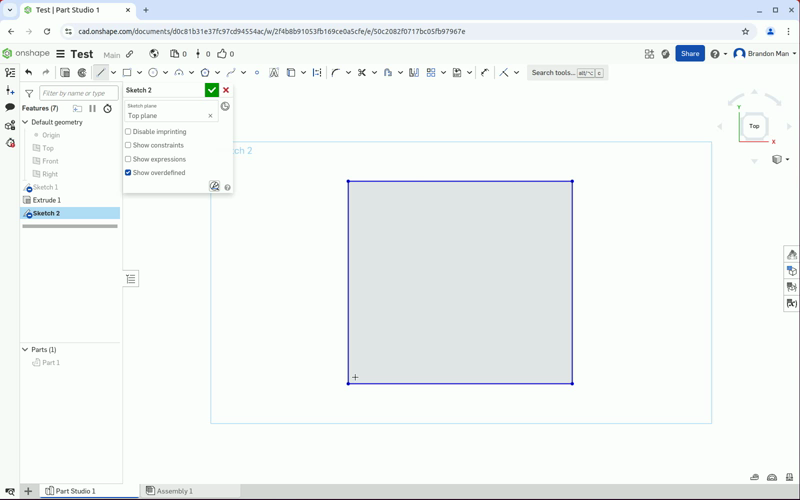
click(355, 376)
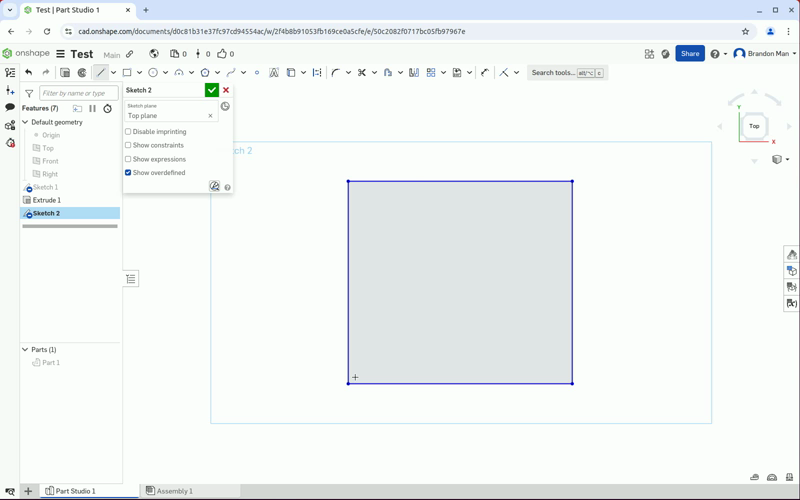
key_up(shift)
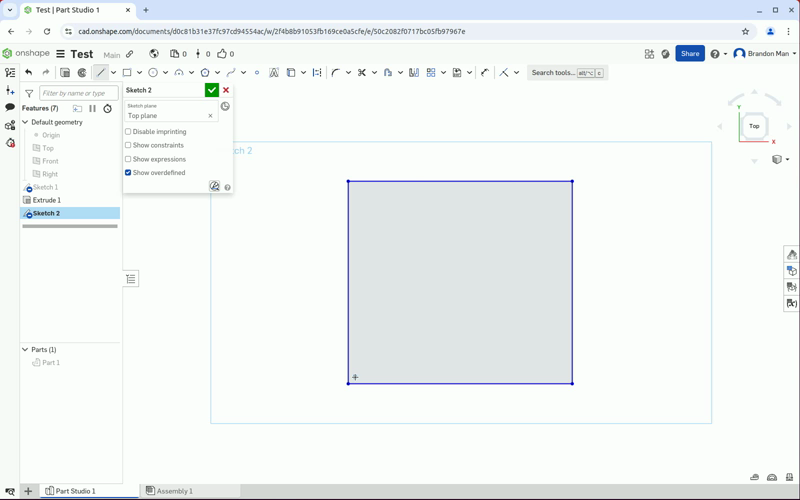
key_down(shift)
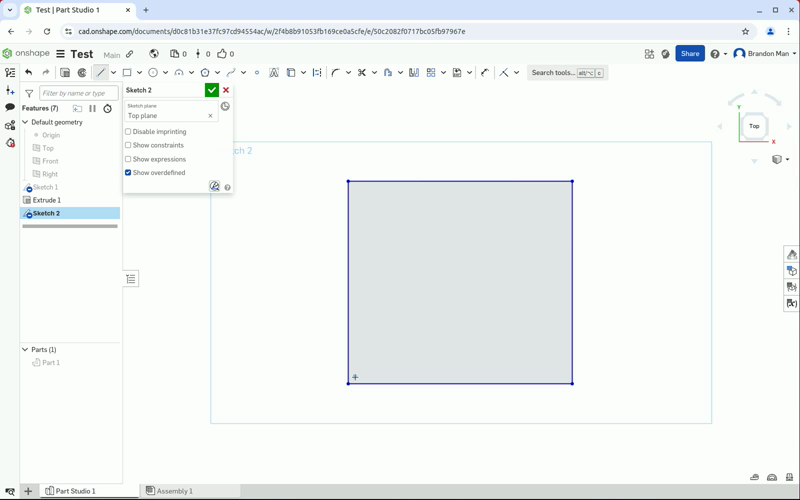
mouse_move(440, 376)
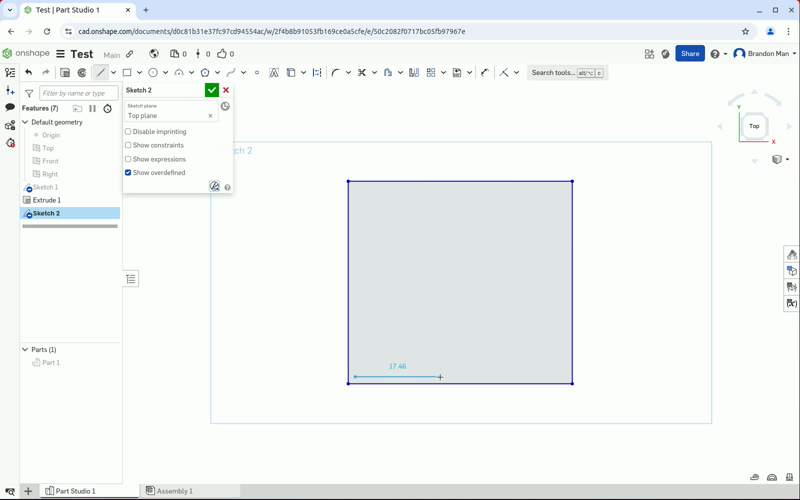
click(440, 376)
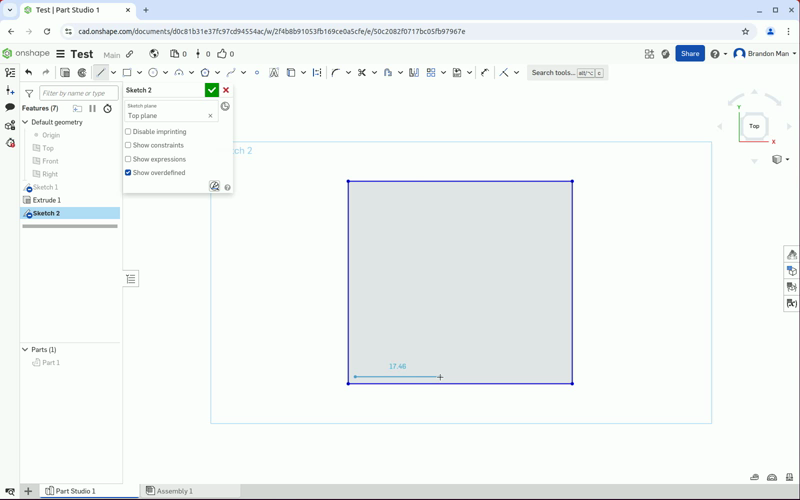
key_up(shift)
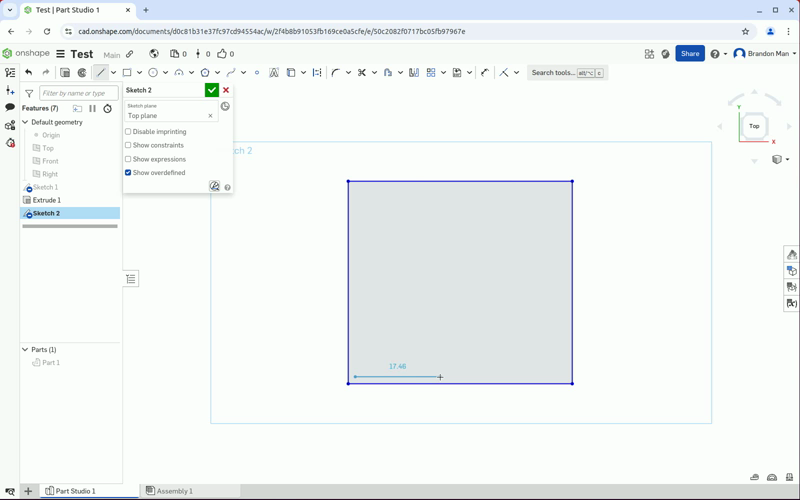
key_down(shift)
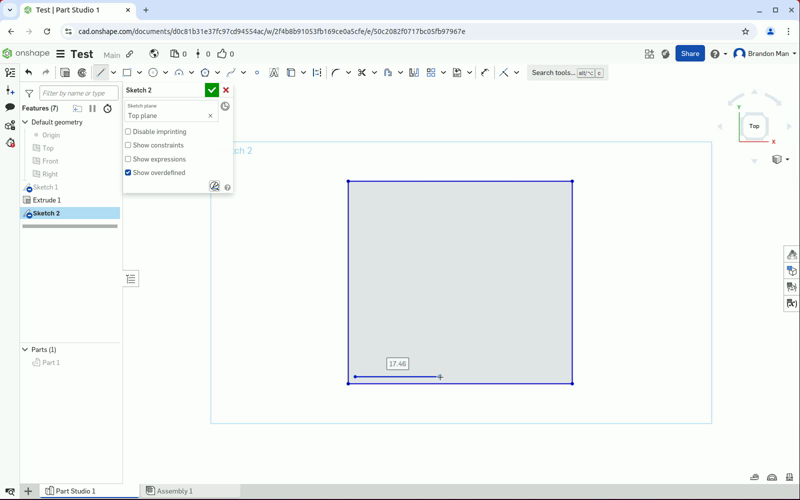
mouse_move(440, 190)
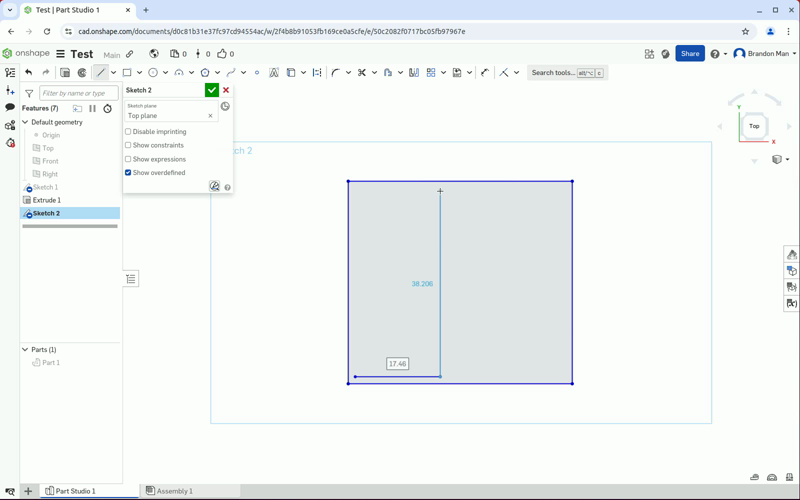
click(440, 190)
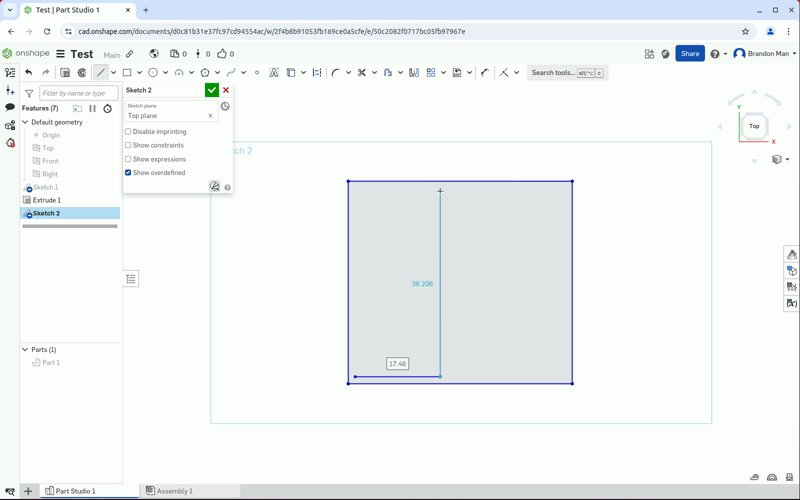
key_up(shift)
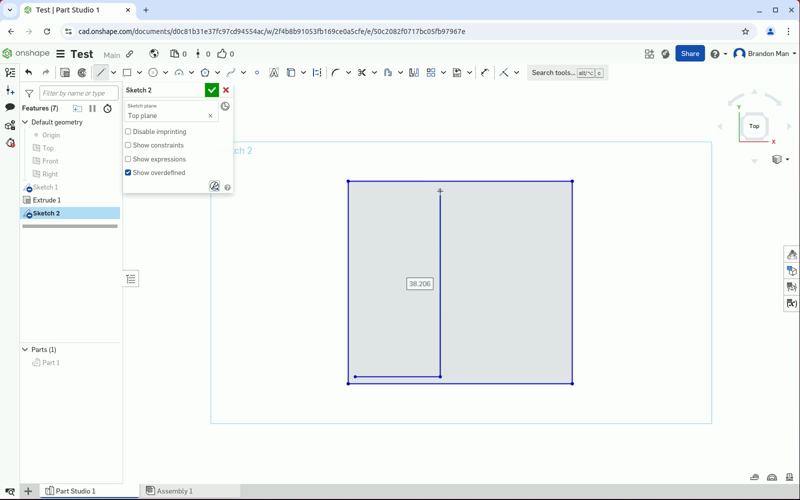
key_down(shift)
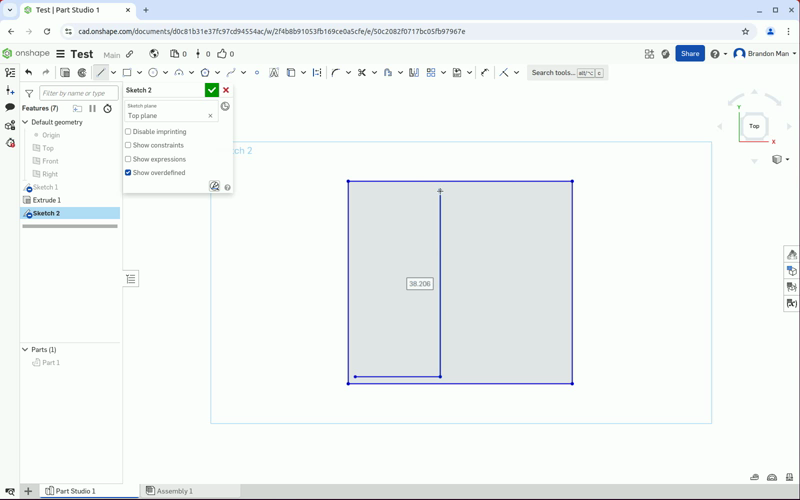
mouse_move(355, 190)
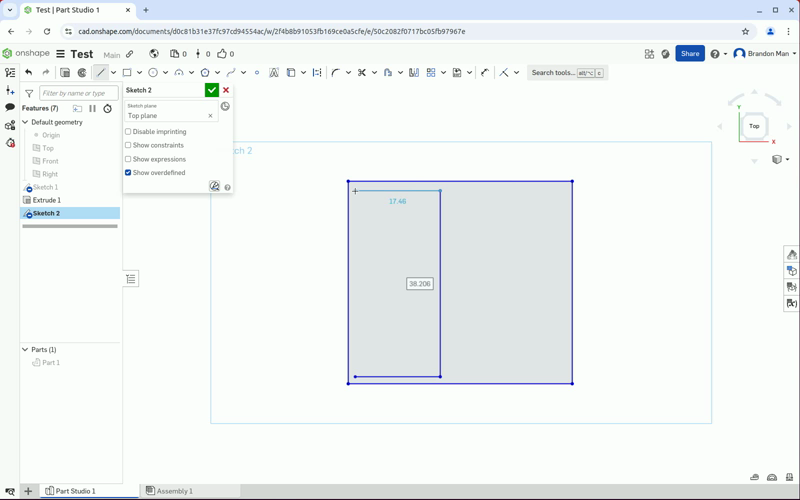
click(355, 190)
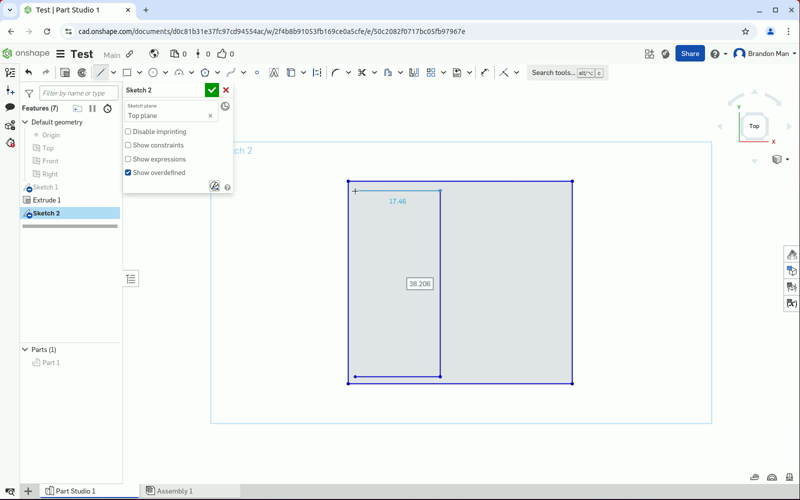
key_up(shift)
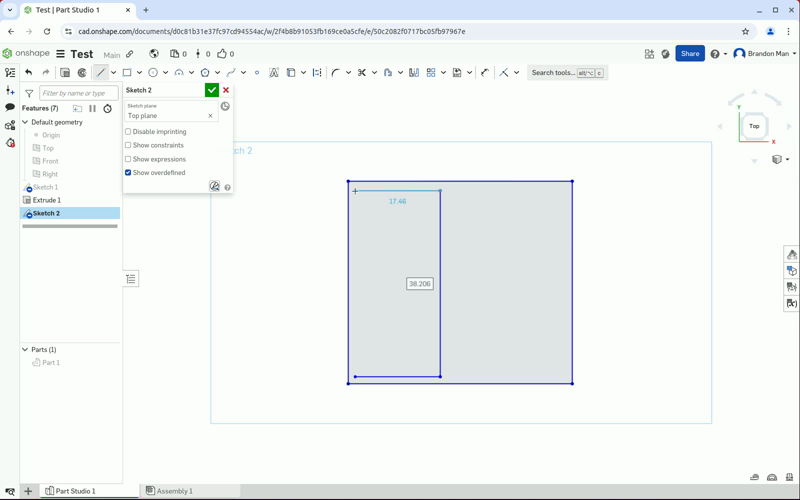
key_down(shift)
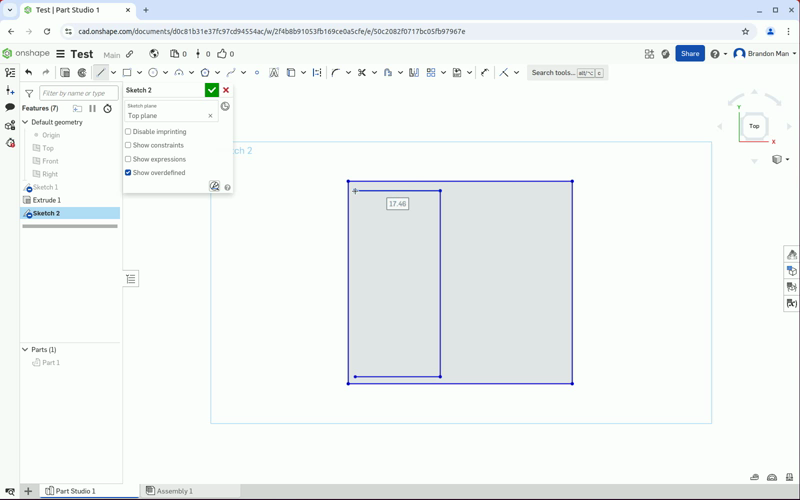
mouse_move(355, 376)
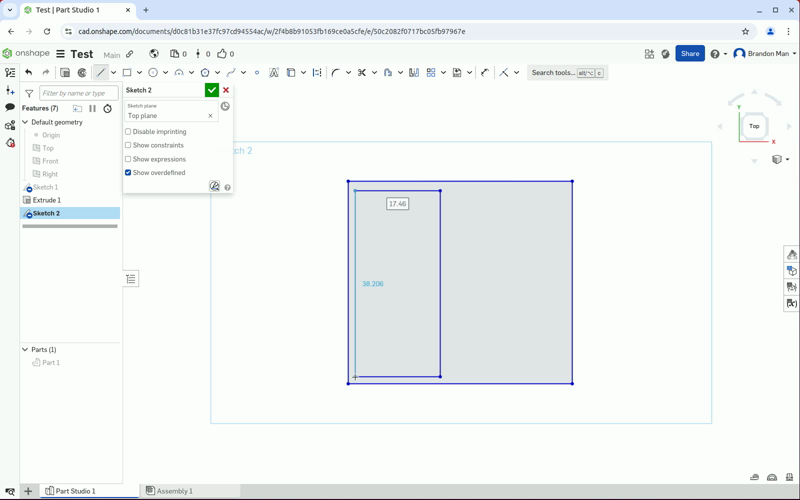
key_up(shift)
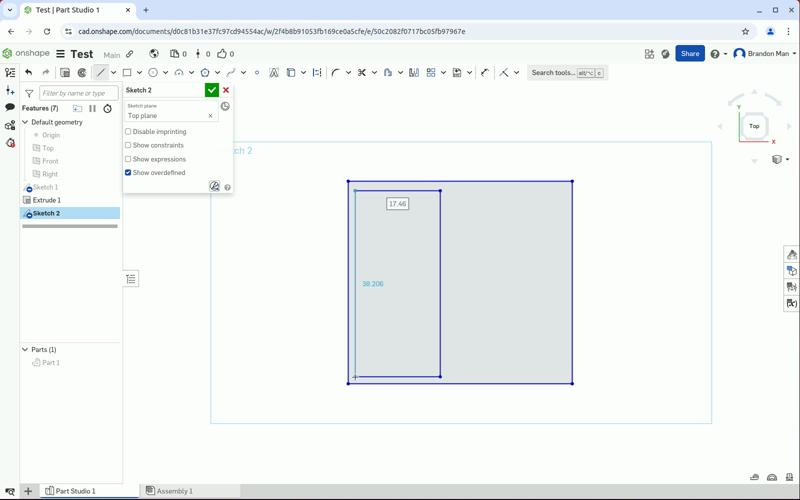
click(355, 376)
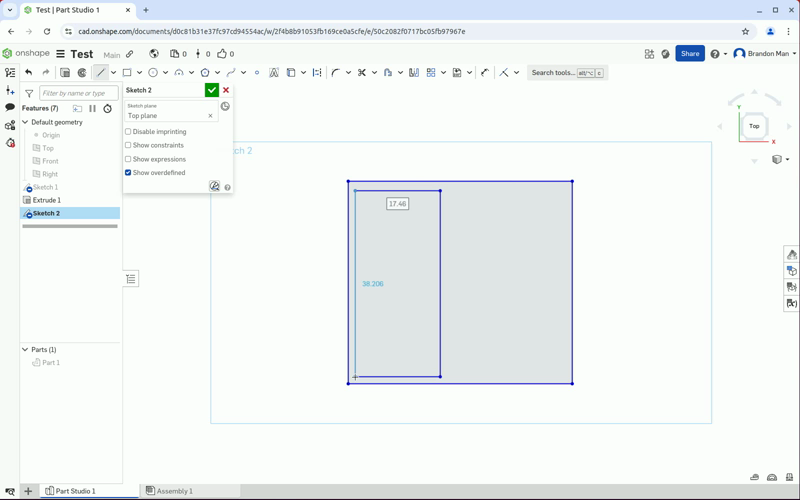
key(esc)
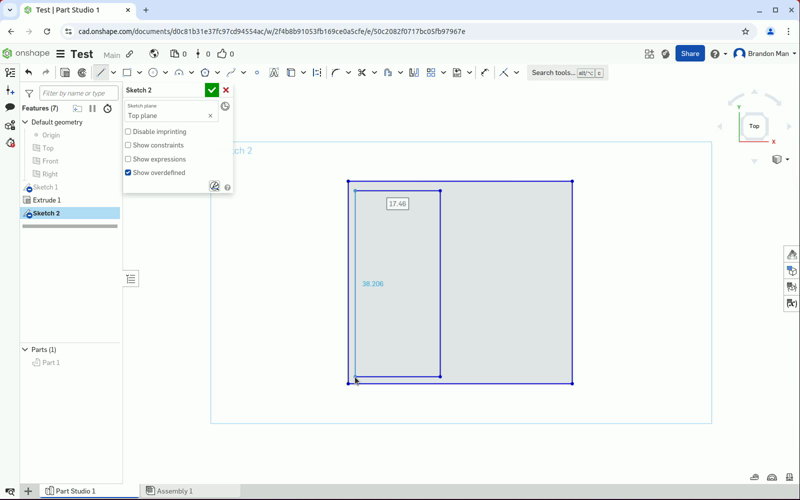
key(l)
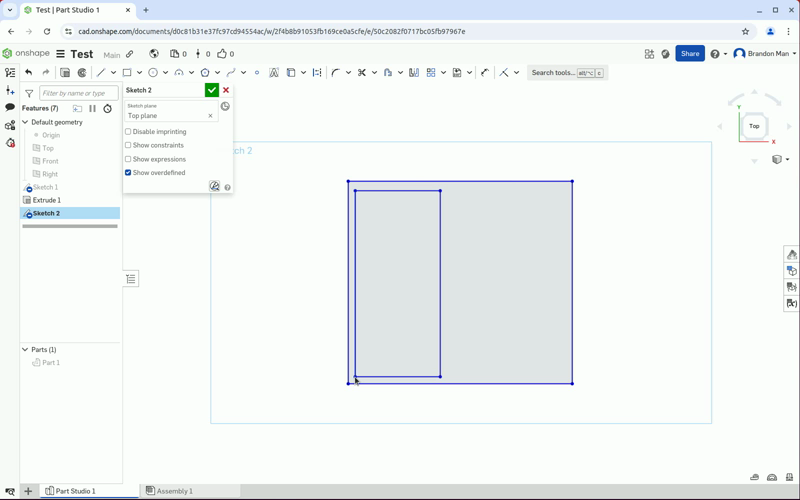
key_down(shift)
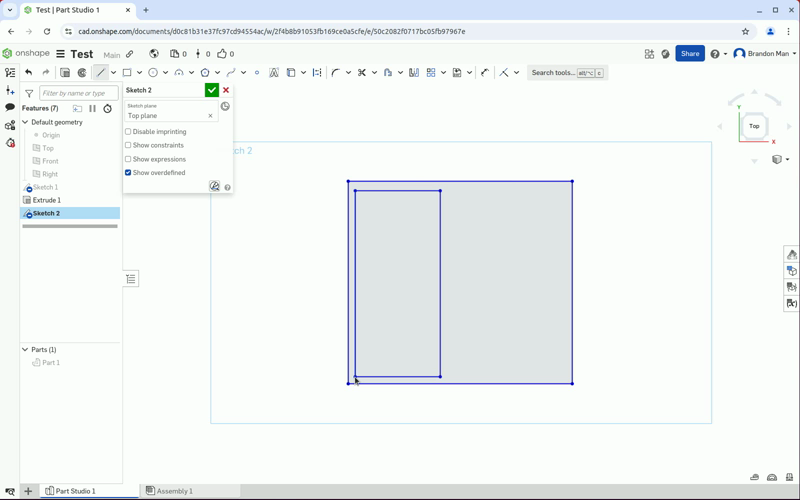
mouse_move(444, 376)
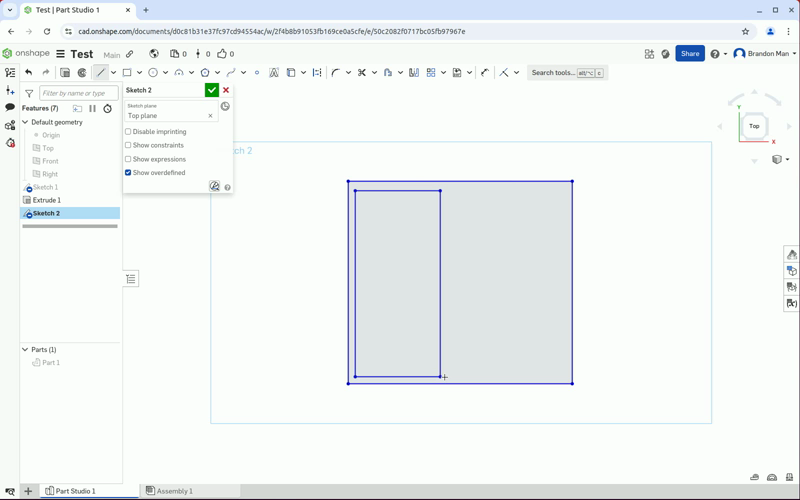
click(444, 376)
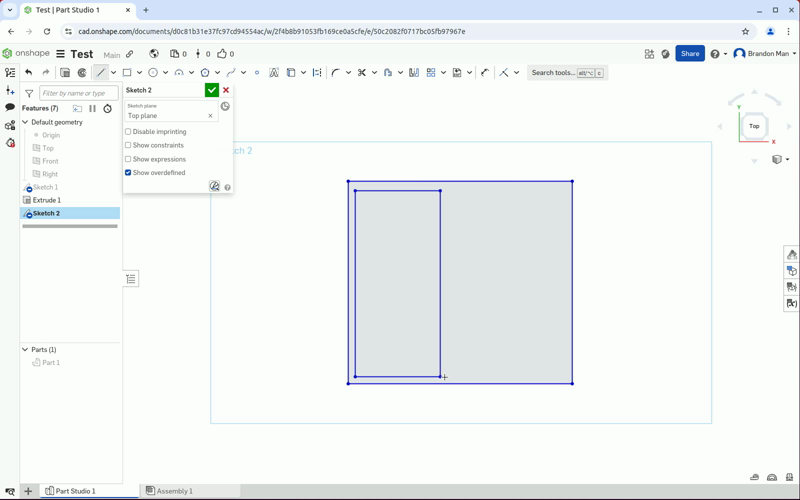
key_up(shift)
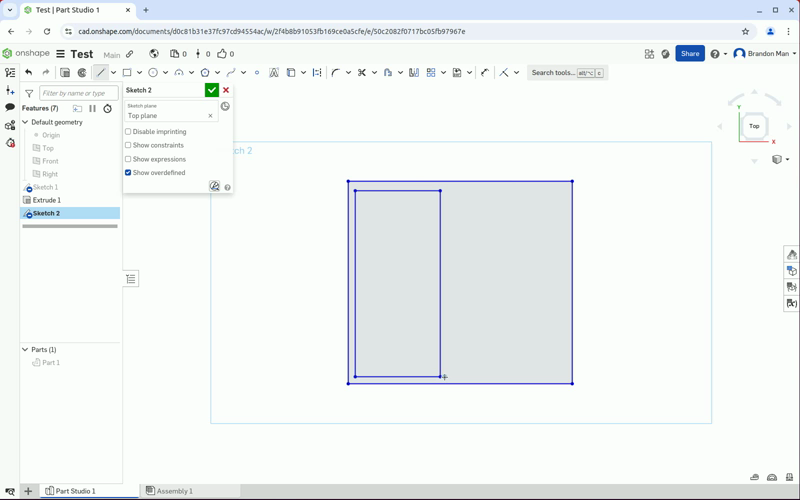
key_down(shift)
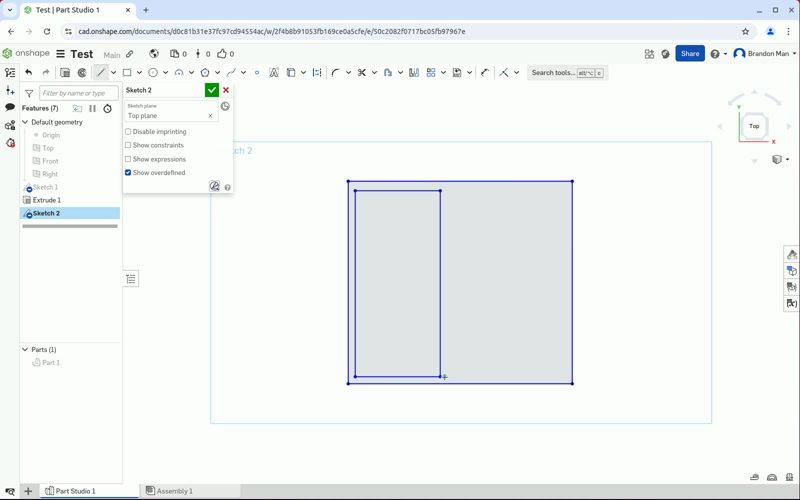
mouse_move(474, 376)
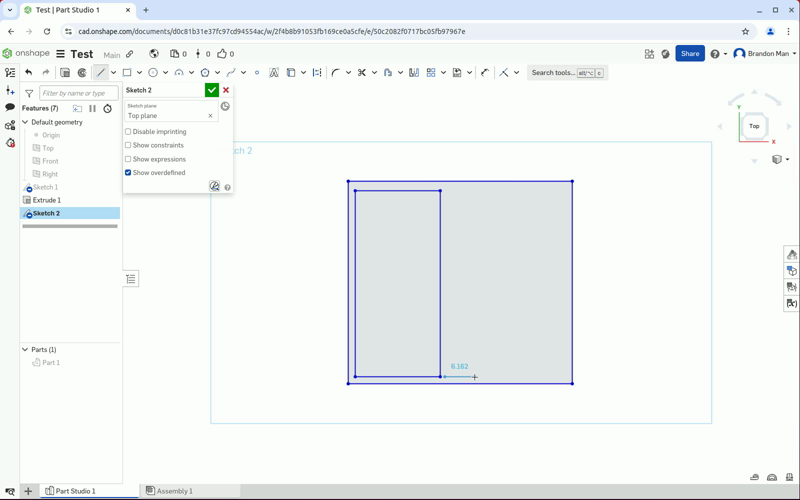
mouse_move(475, 376)
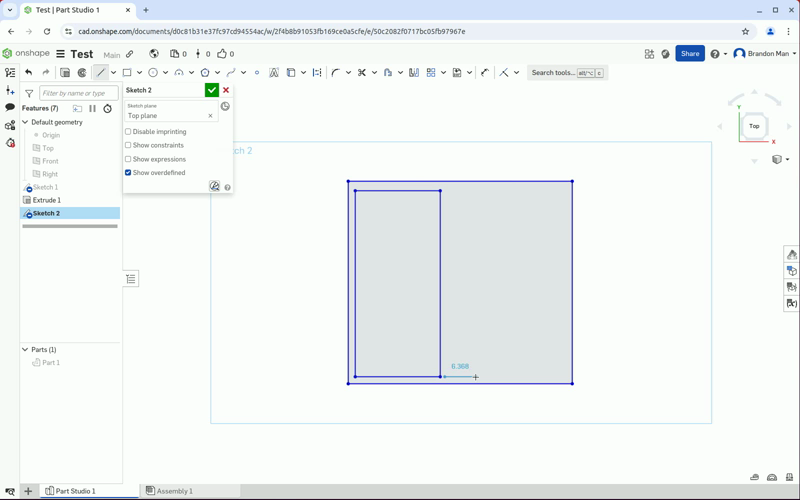
click(475, 376)
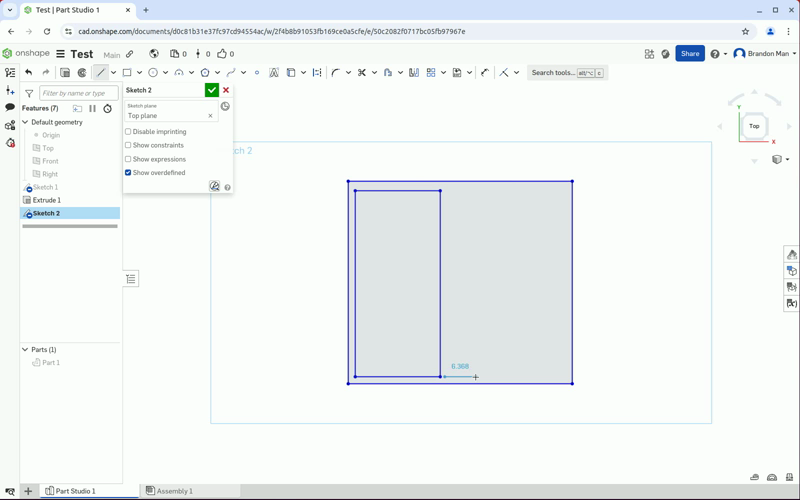
key_up(shift)
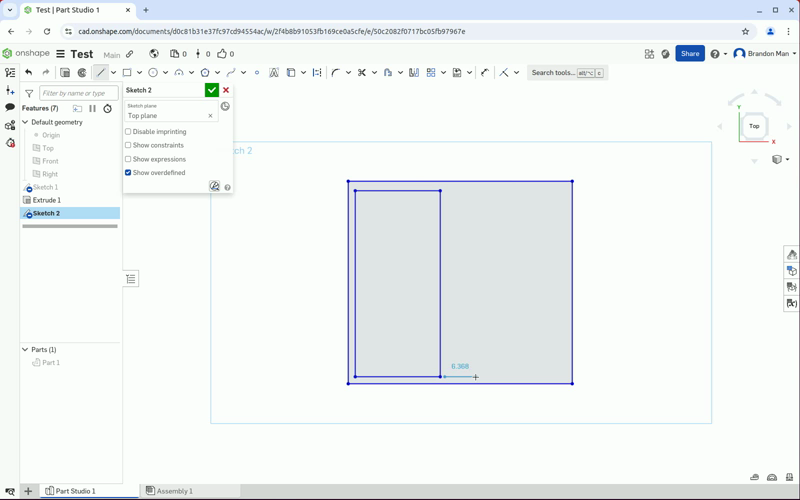
key_down(shift)
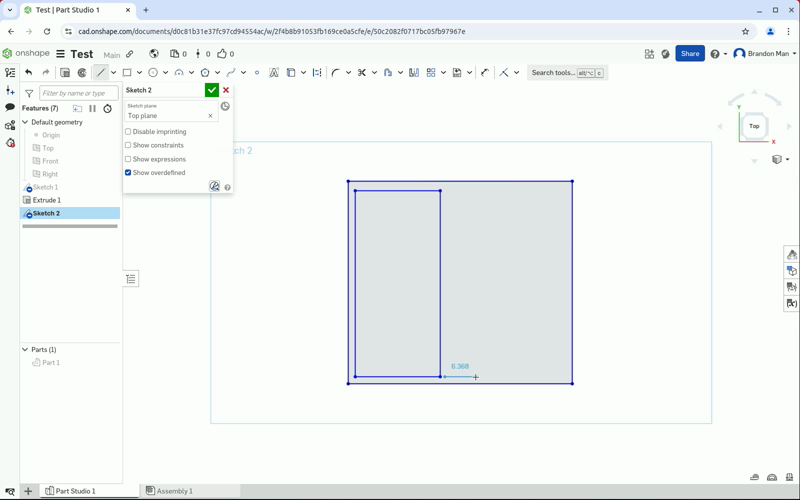
mouse_move(475, 312)
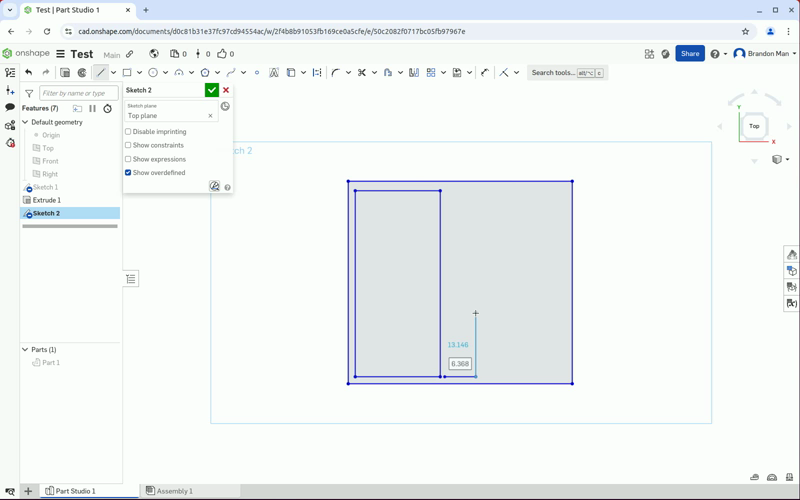
click(475, 312)
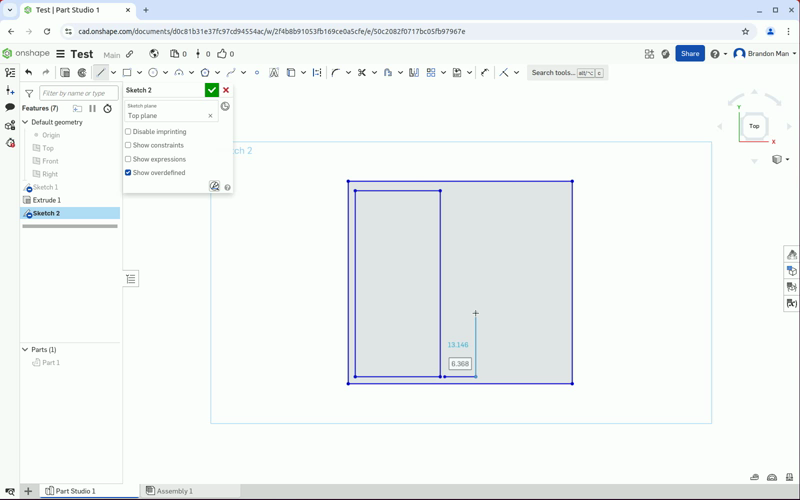
key_up(shift)
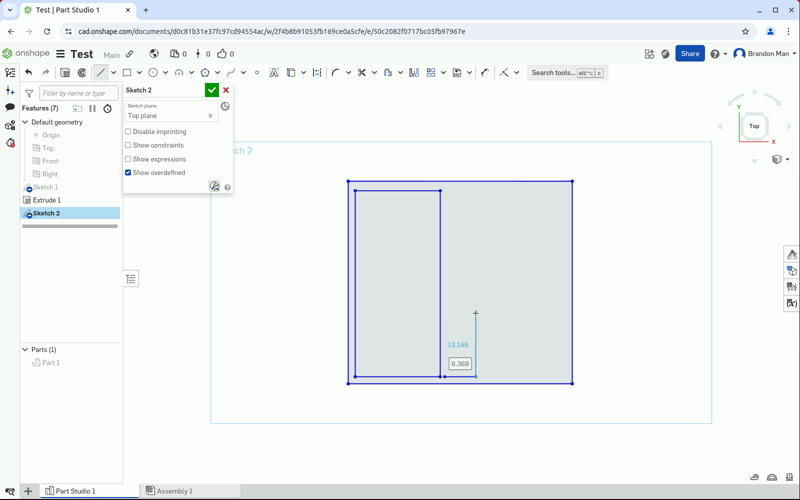
key_down(shift)
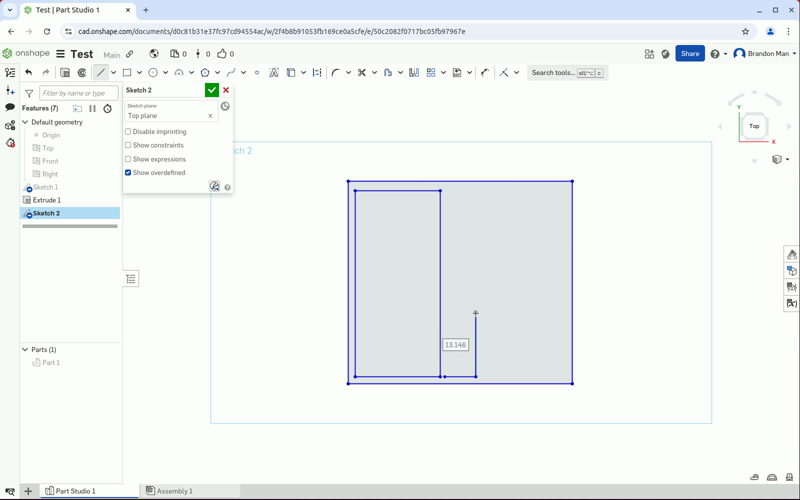
mouse_move(505, 312)
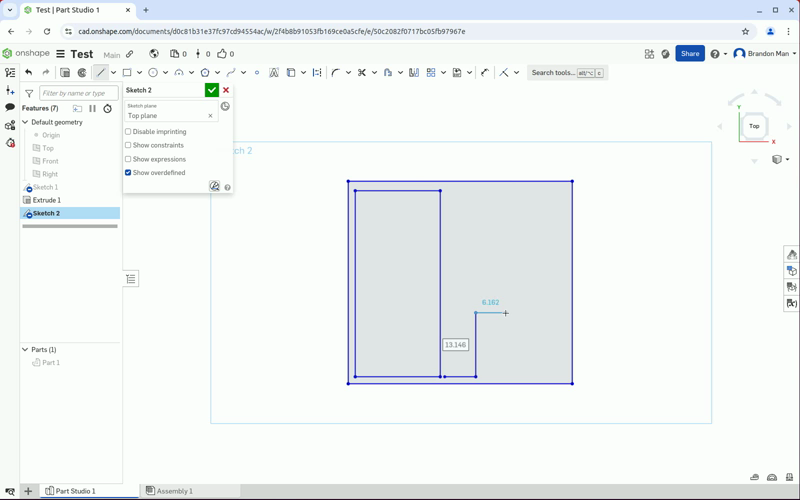
mouse_move(444, 312)
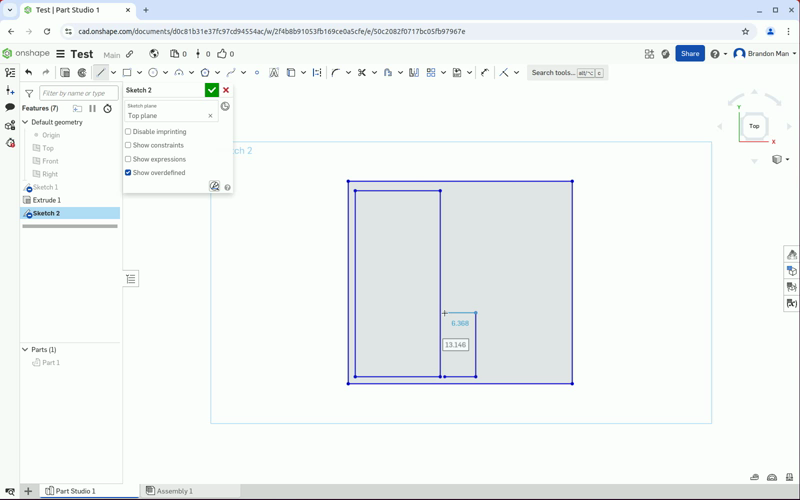
click(444, 312)
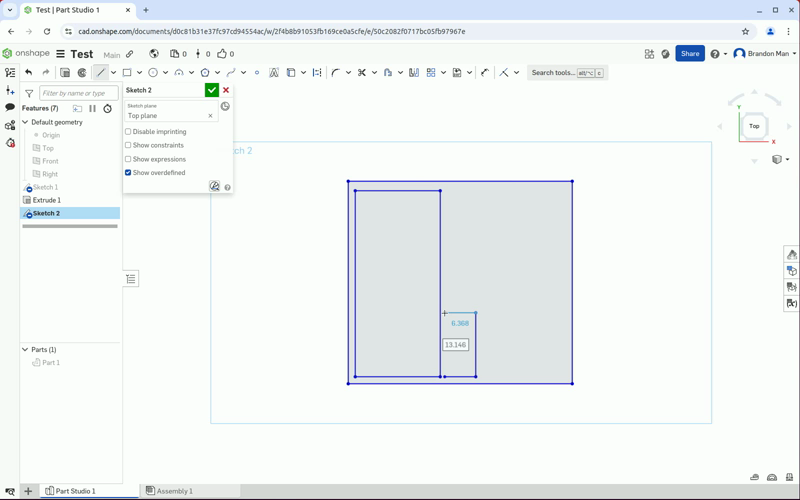
key_up(shift)
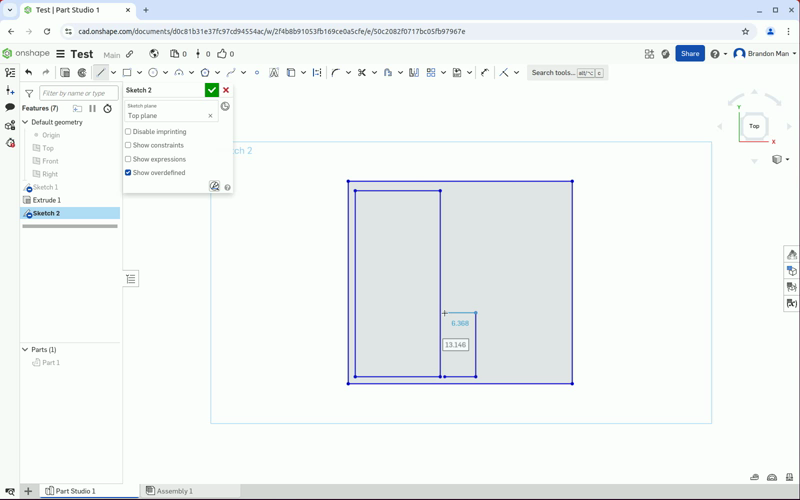
key_down(shift)
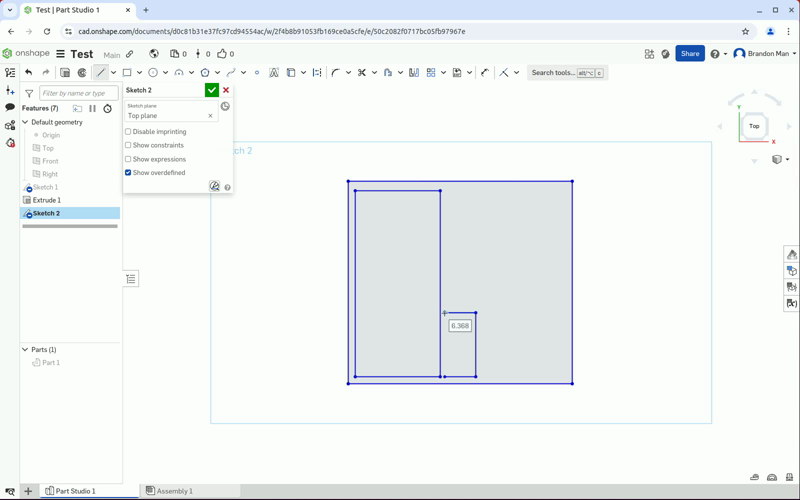
mouse_move(444, 376)
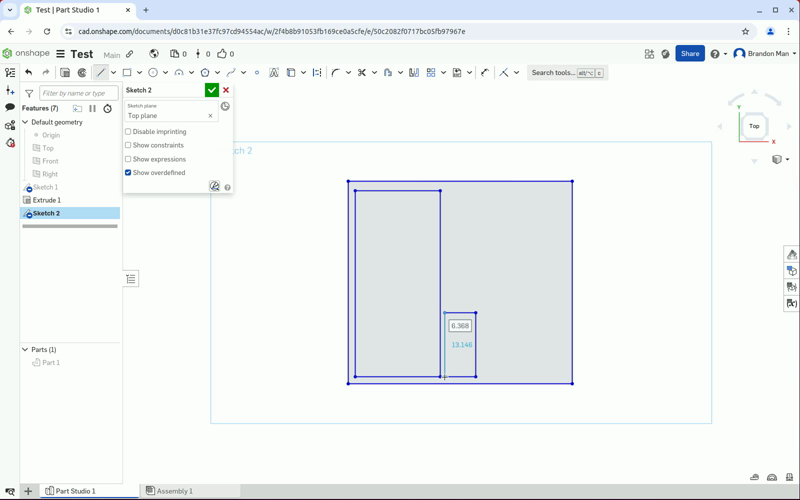
key_up(shift)
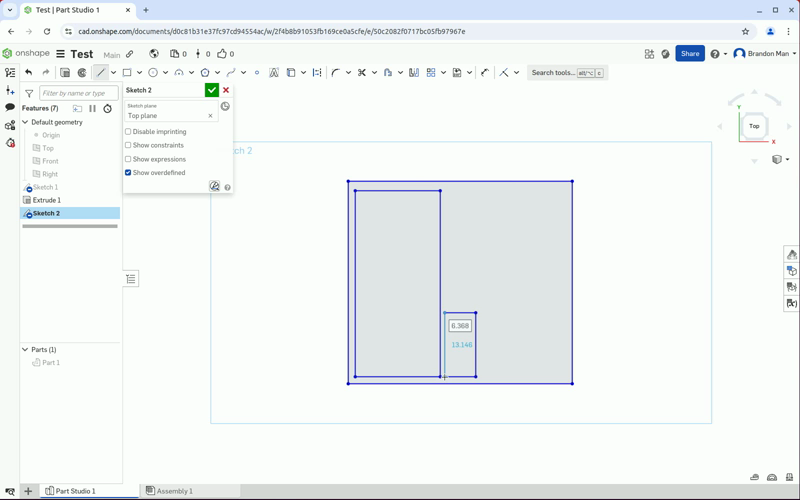
click(444, 376)
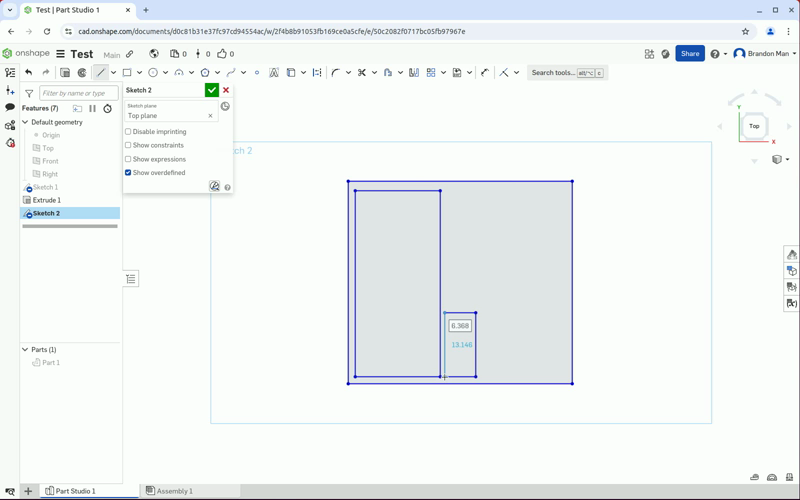
key(esc)
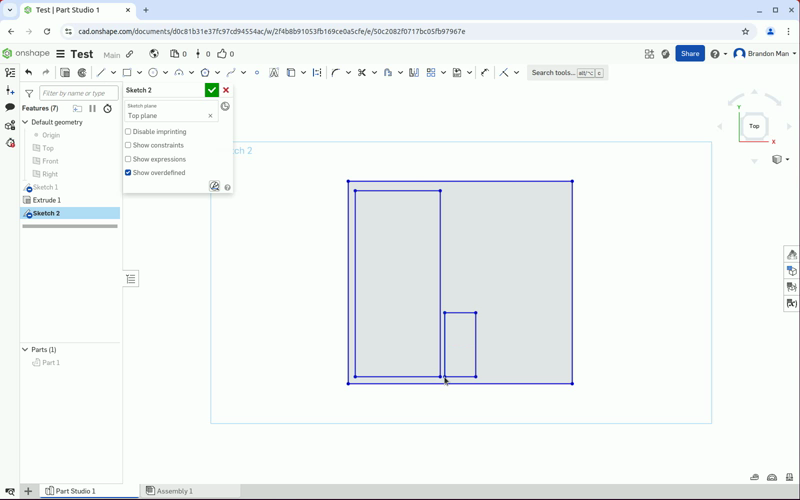
mouse_move(502, 225)
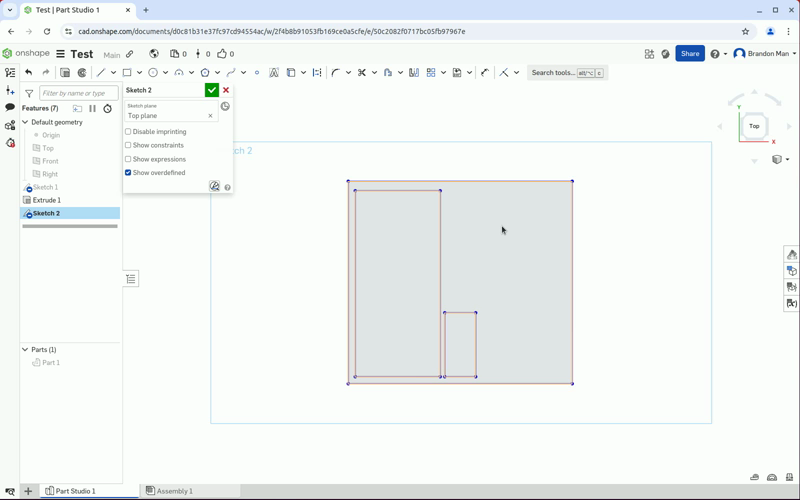
click(502, 225)
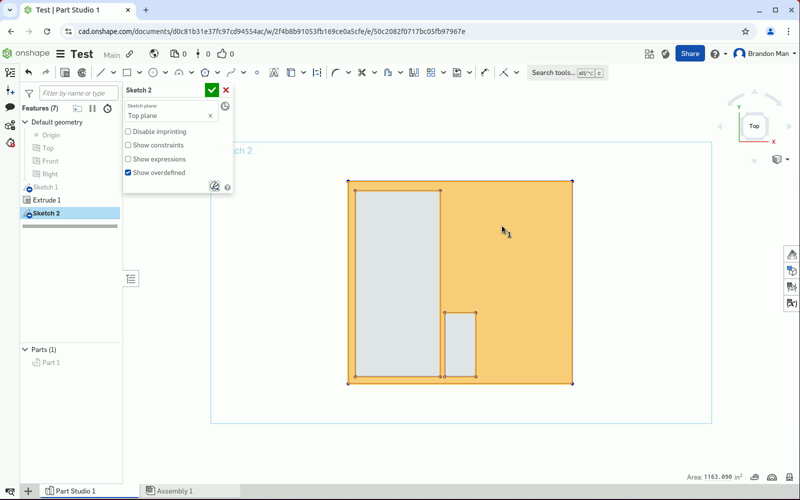
mouse_move(73, 352)
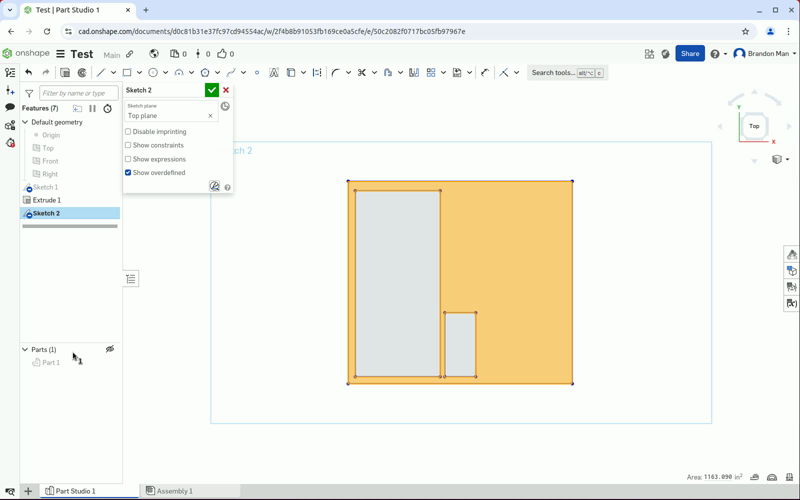
key(shift+y)
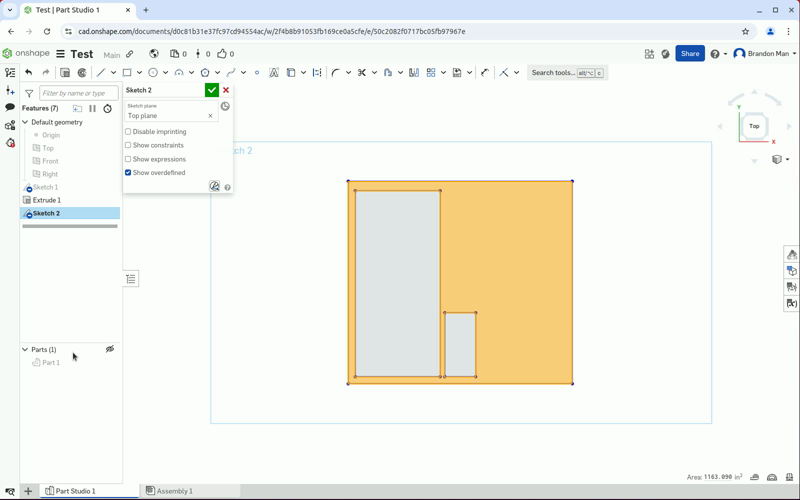
key(shift+e)
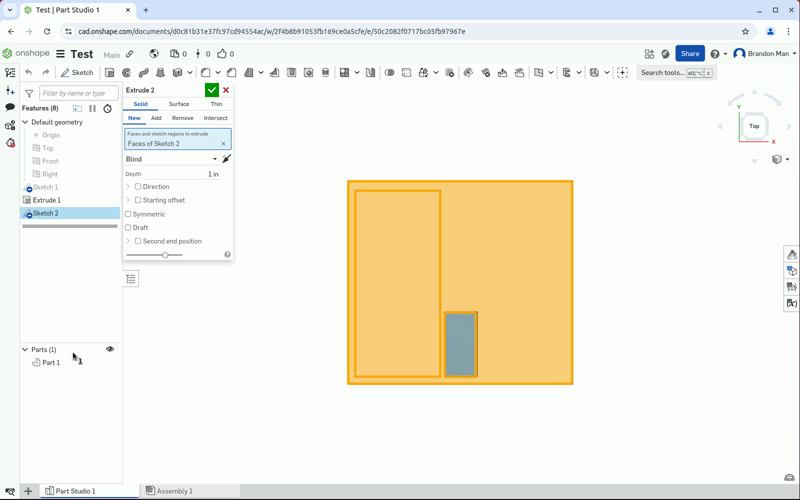
mouse_move(143, 106)
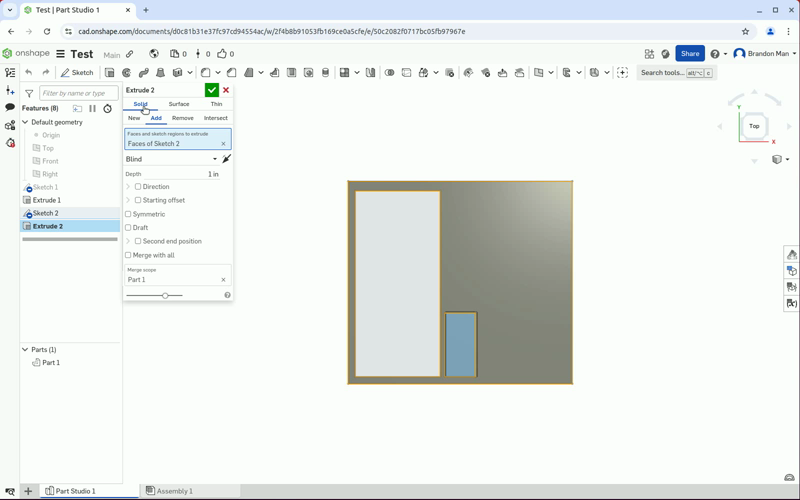
click(143, 106)
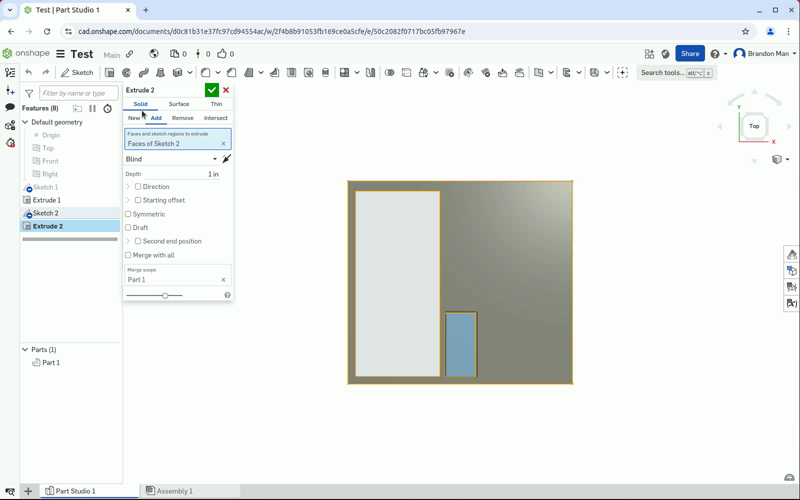
mouse_move(137, 120)
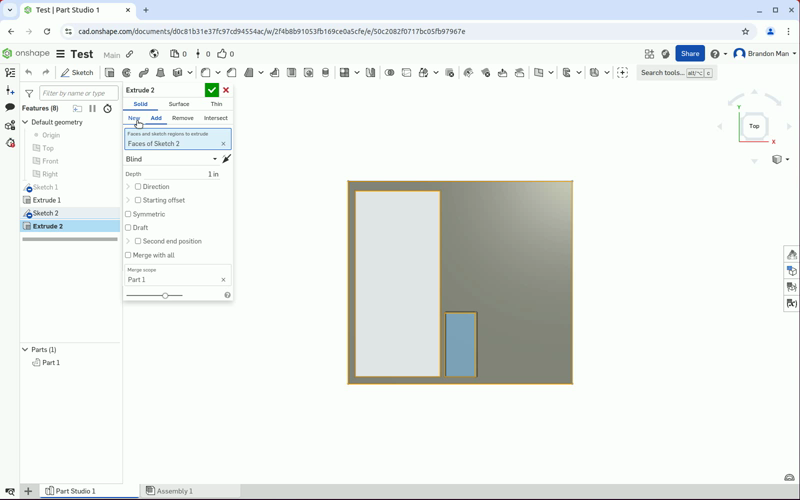
click(137, 120)
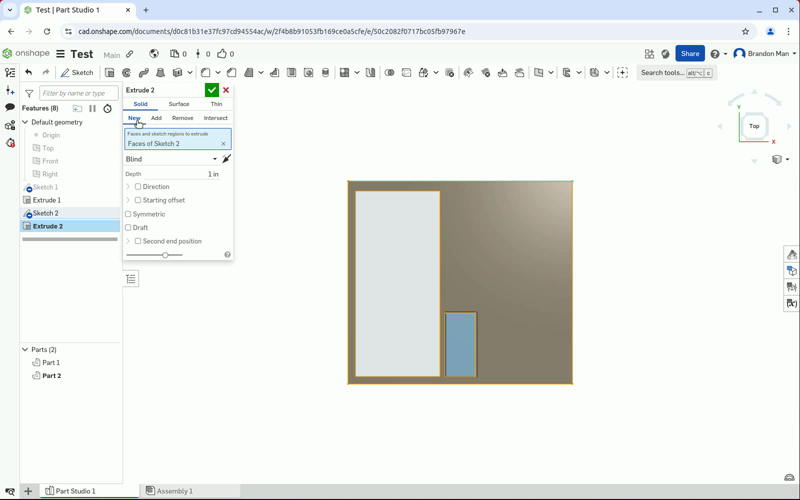
key(tab, 4)
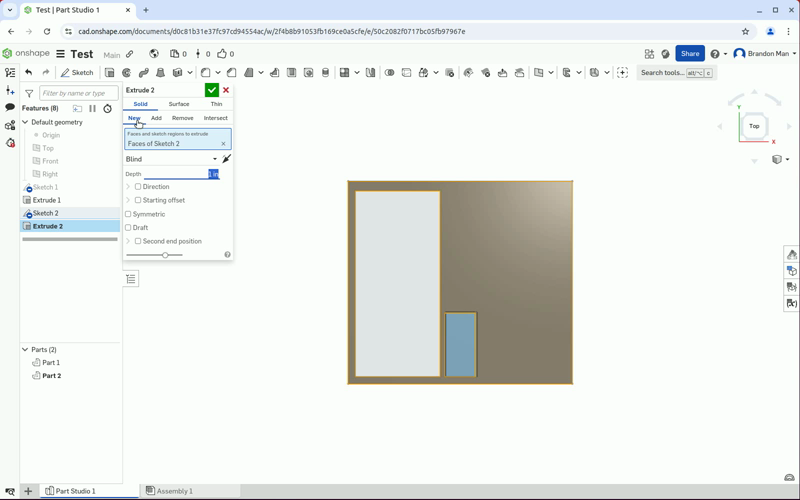
text(1.926)
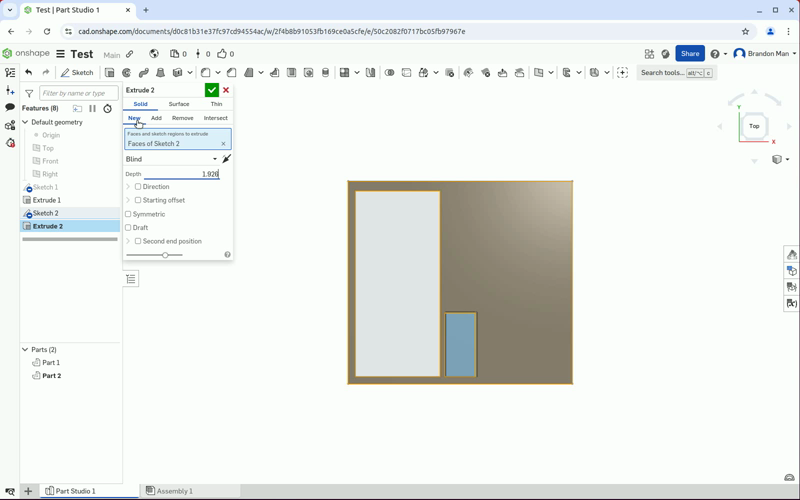
key(enter)
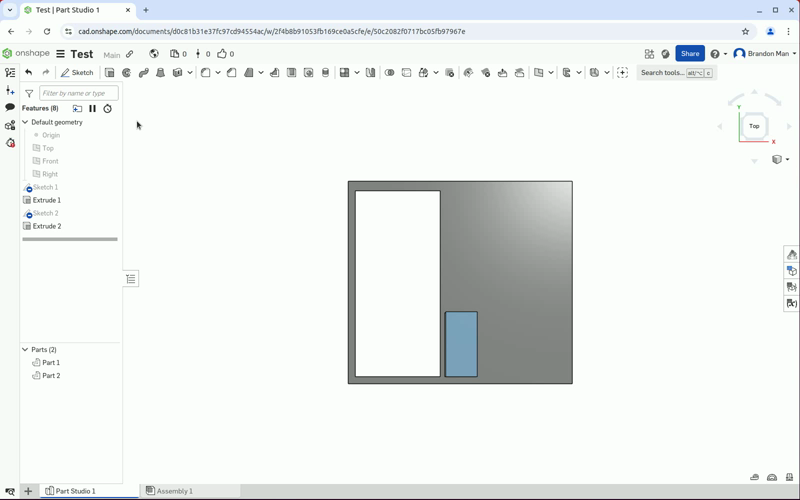
key(shift+h)
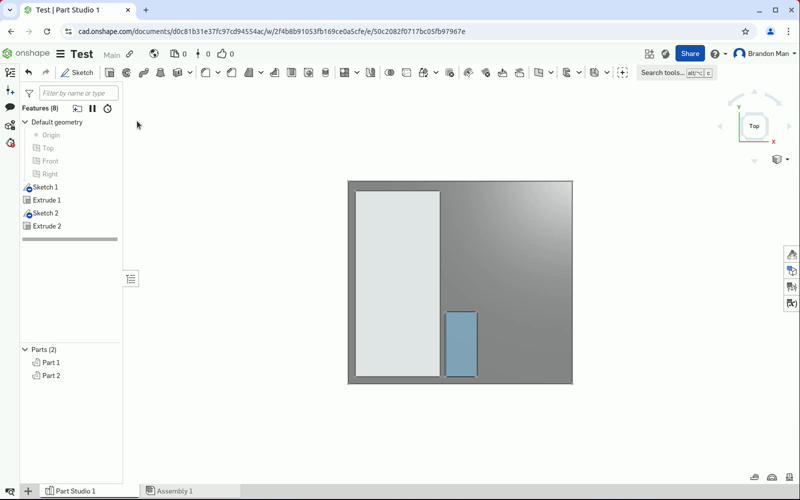
key(shift+h)
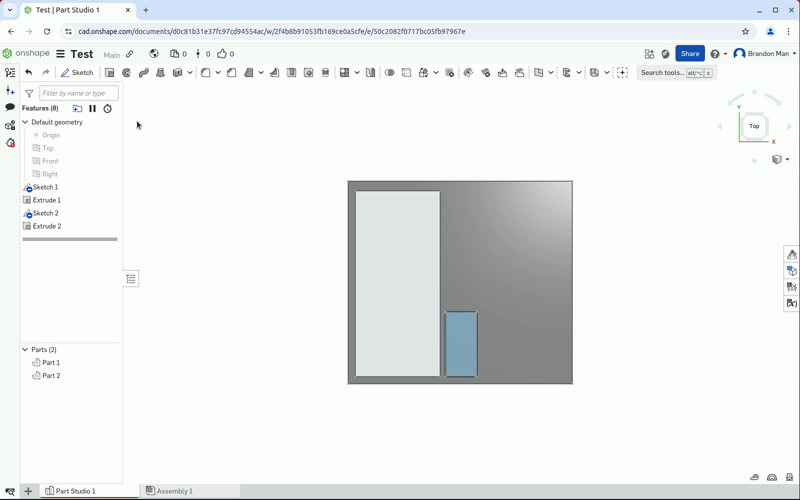
key(shift+7)
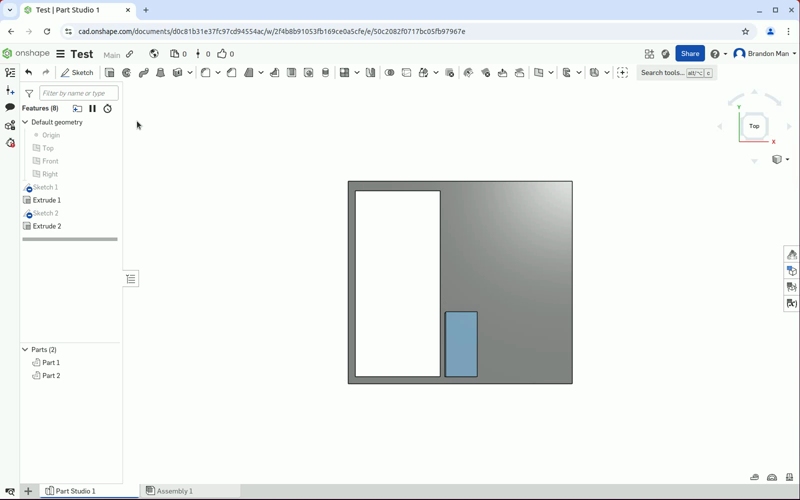
key(up, 3)
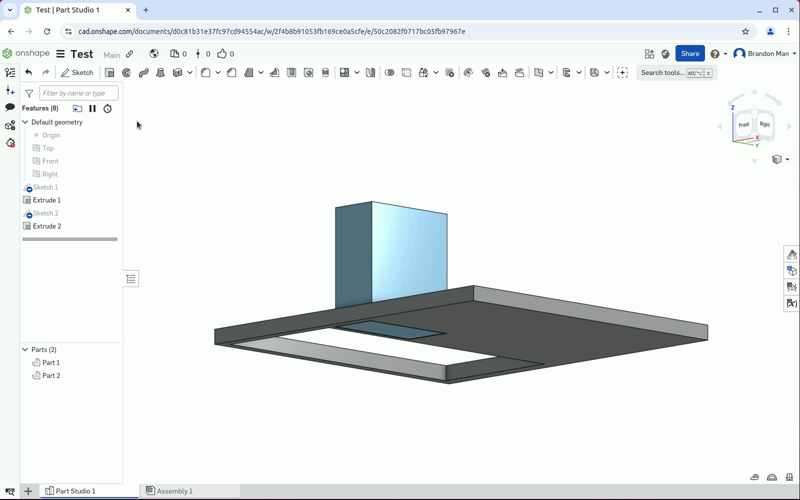
key(left, 3)
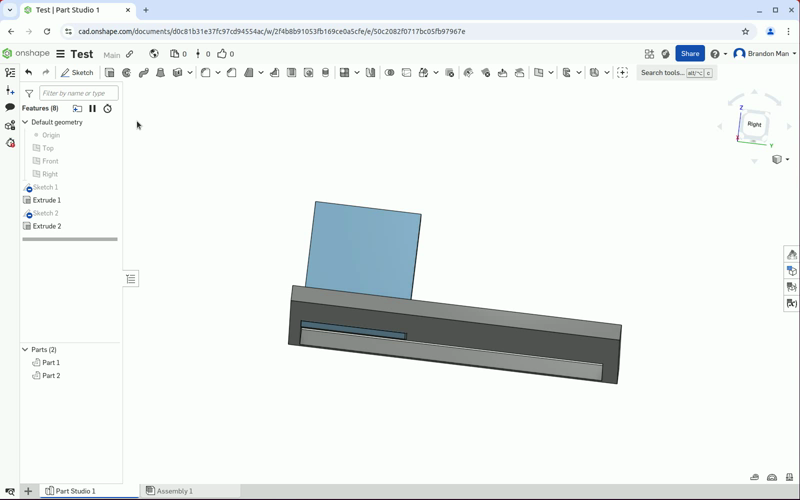
key(right, 3)
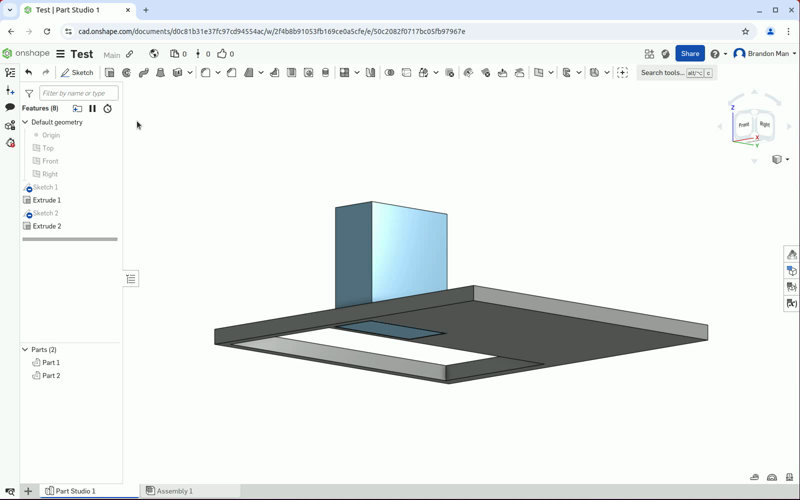
key(down, 3)
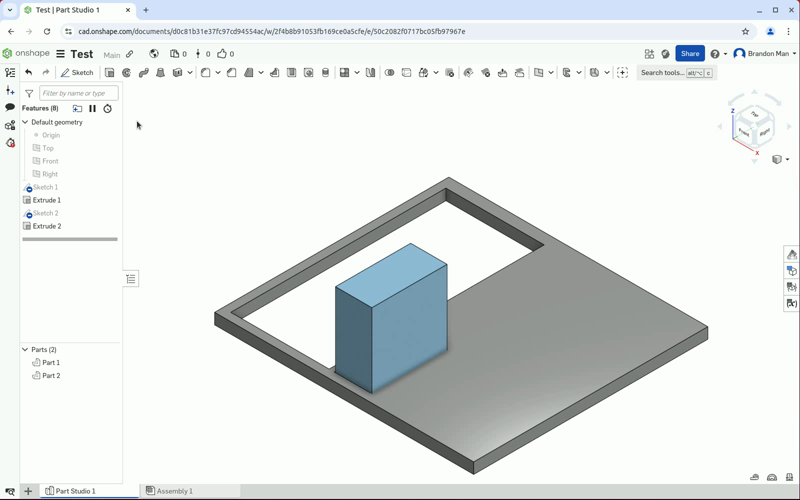
mouse_move(73, 189)
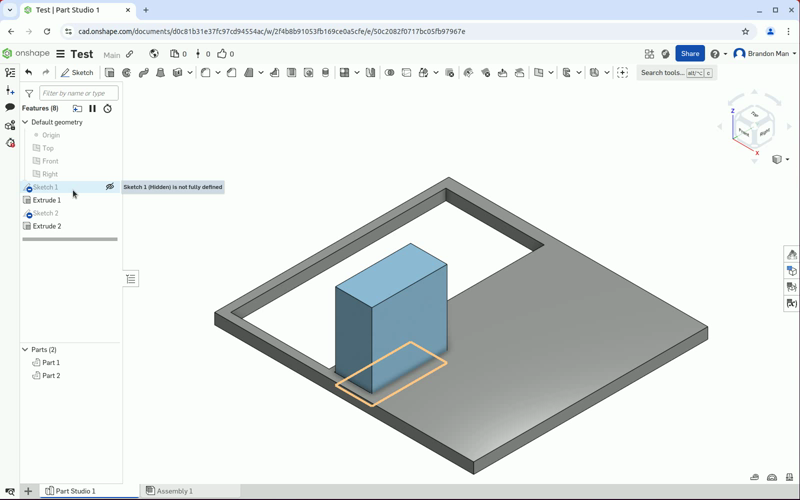
click(73, 189)